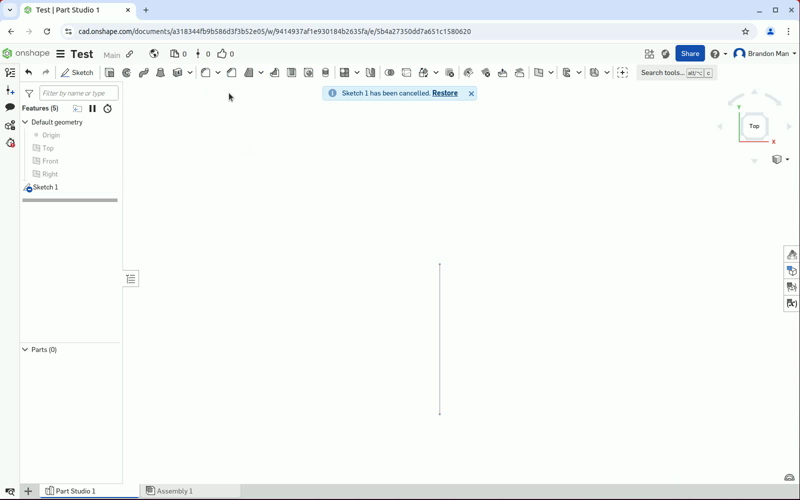
key(shift+h)
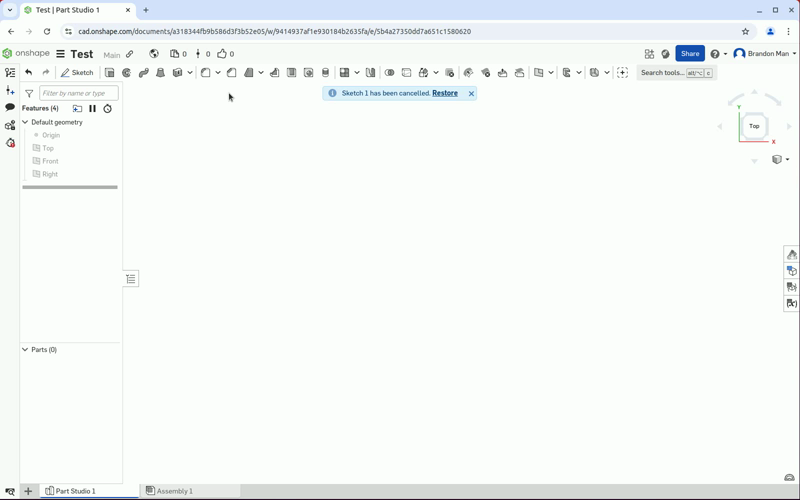
mouse_move(73, 352)
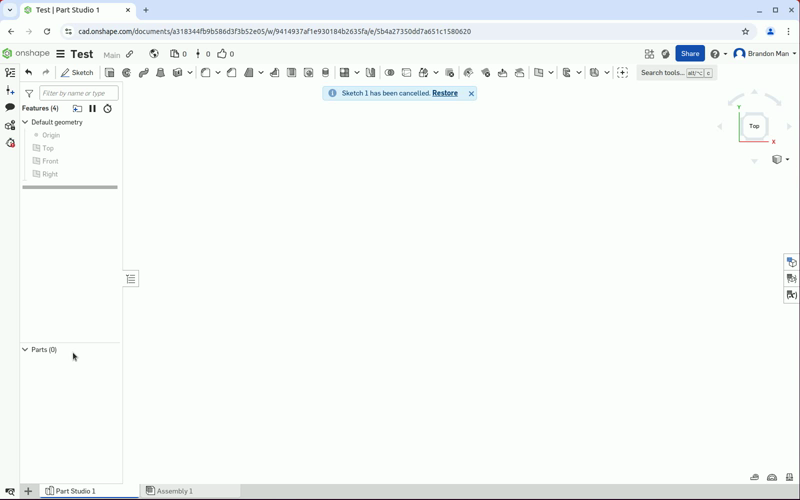
key(y)
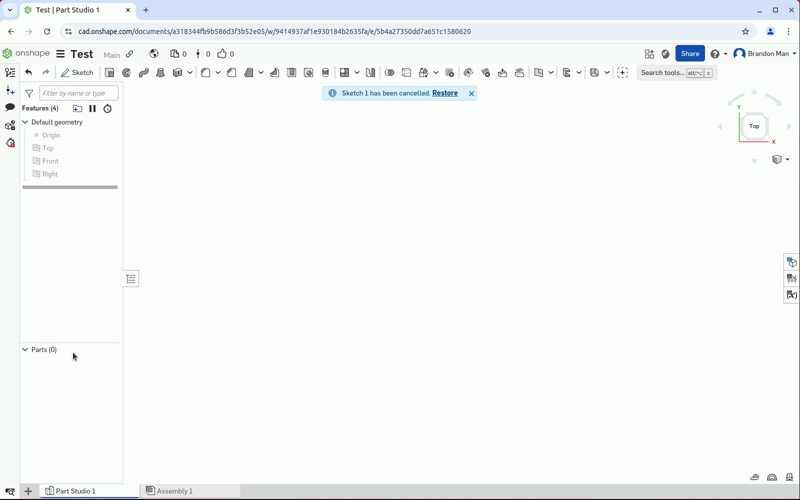
key(shift+p)
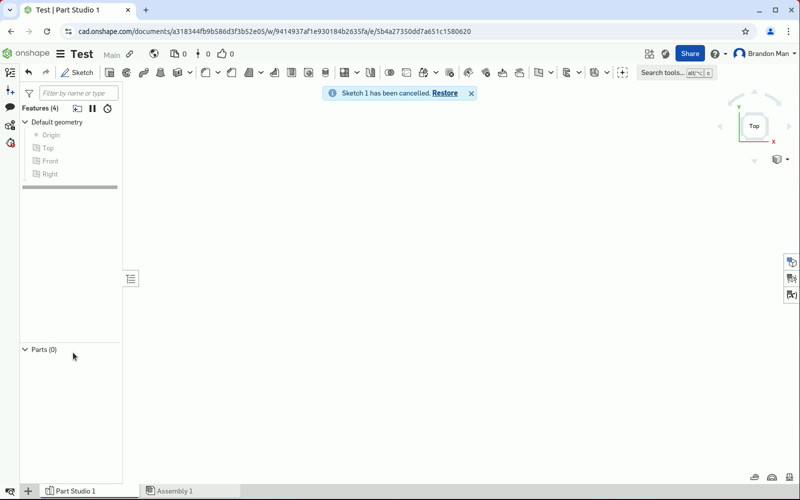
key(space)
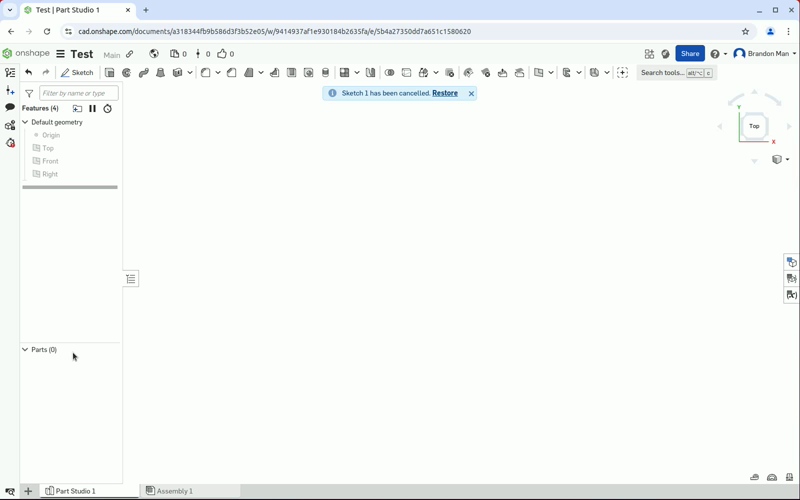
key_down(shift)
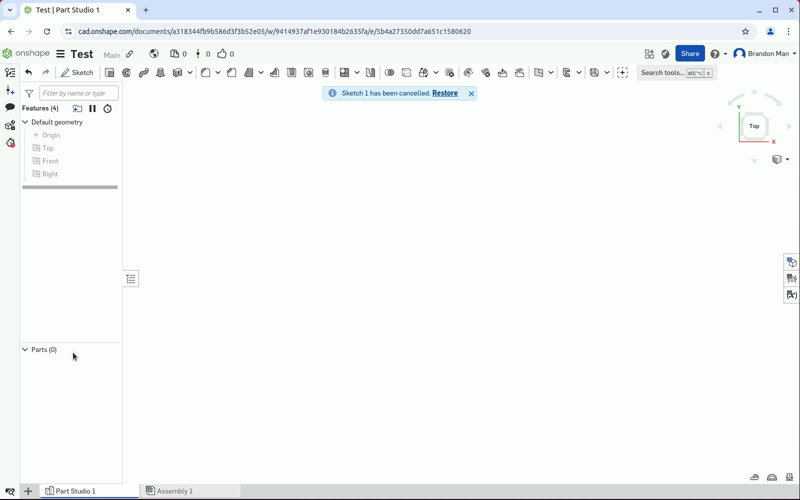
key(up)
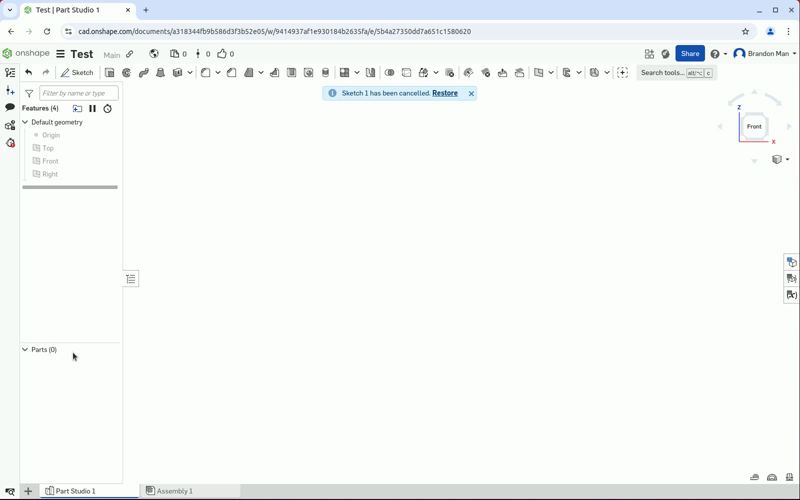
key_up(shift)
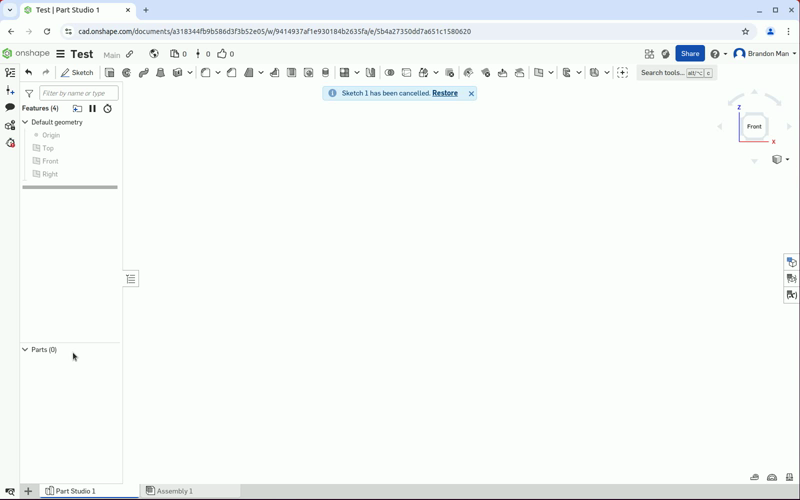
mouse_move(73, 352)
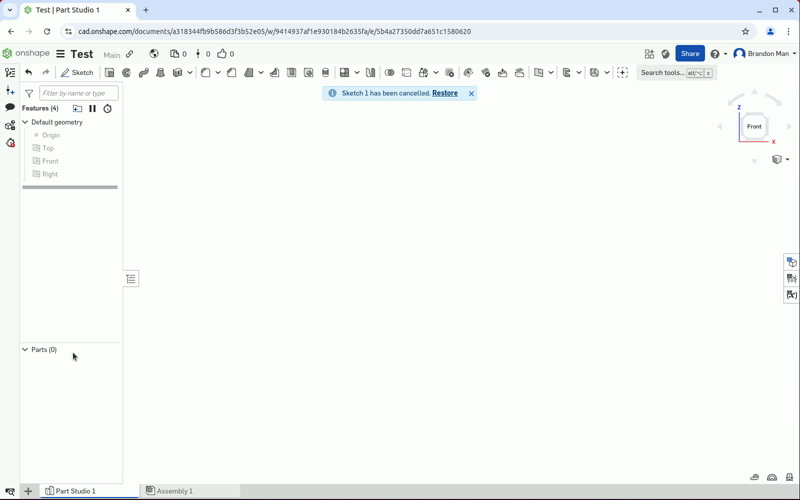
key(shift+y)
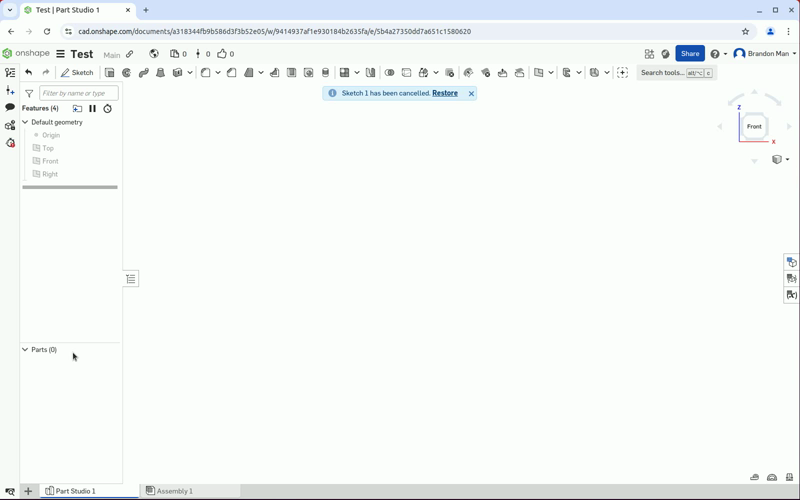
key(shift+s)
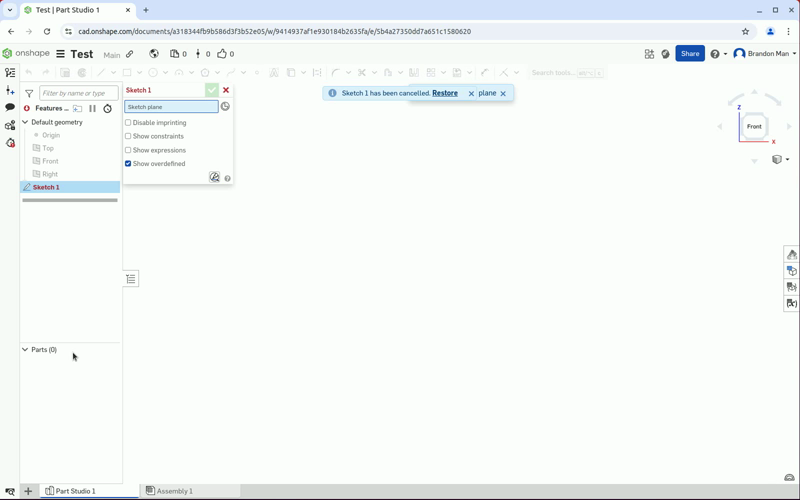
mouse_move(73, 163)
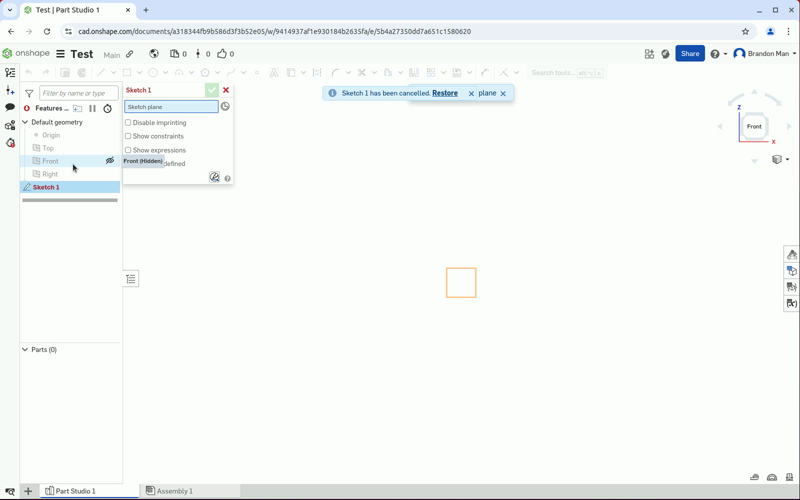
click(73, 163)
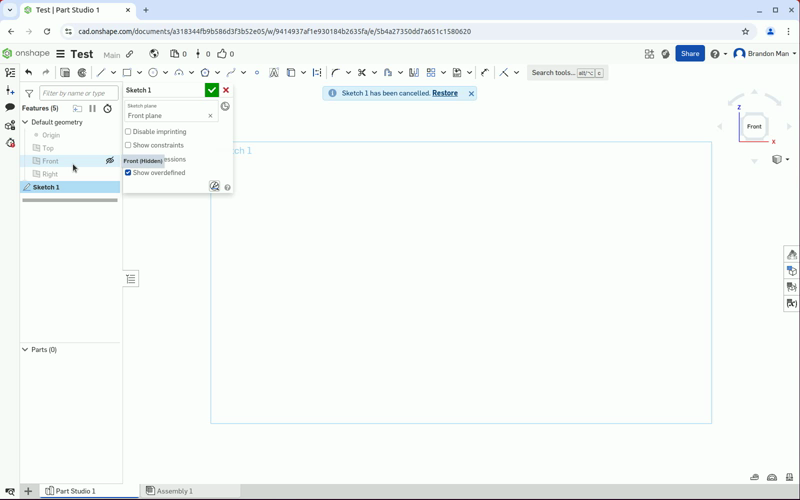
mouse_move(73, 352)
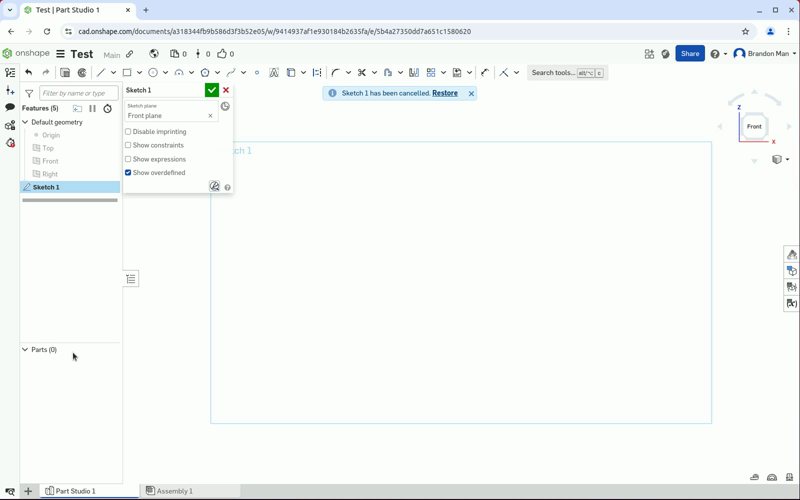
key(y)
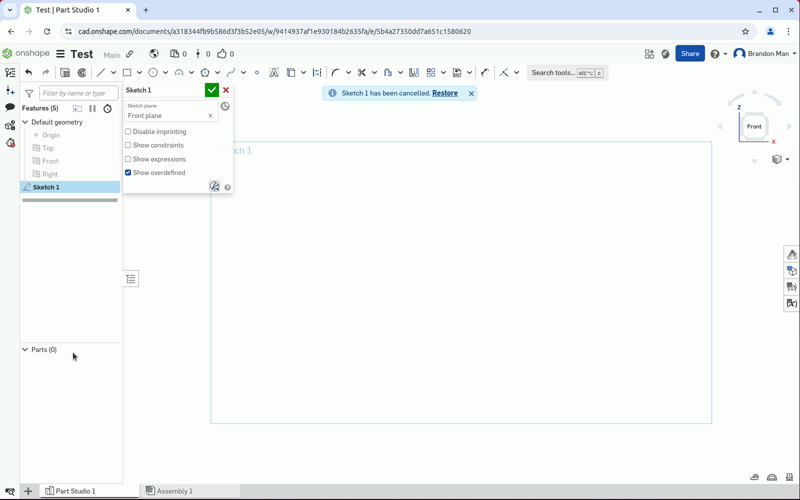
key(l)
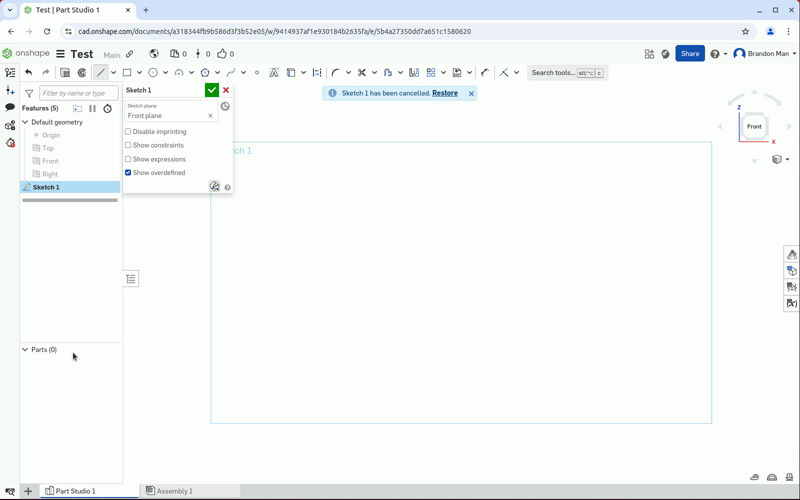
key_down(shift)
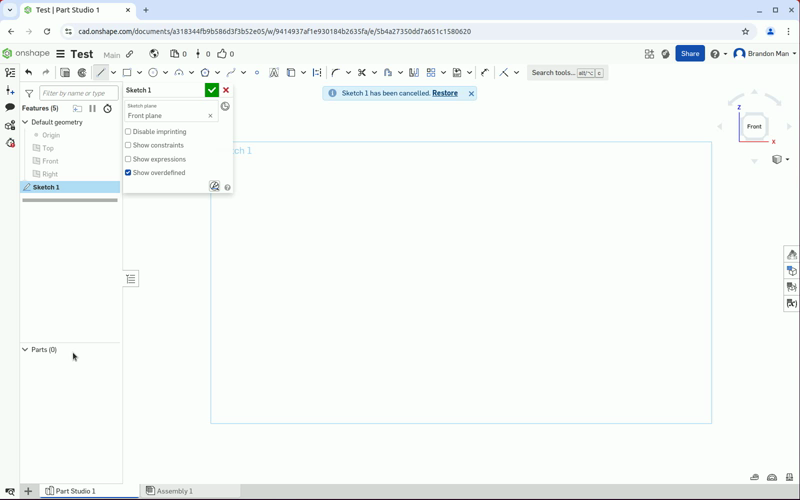
mouse_move(349, 324)
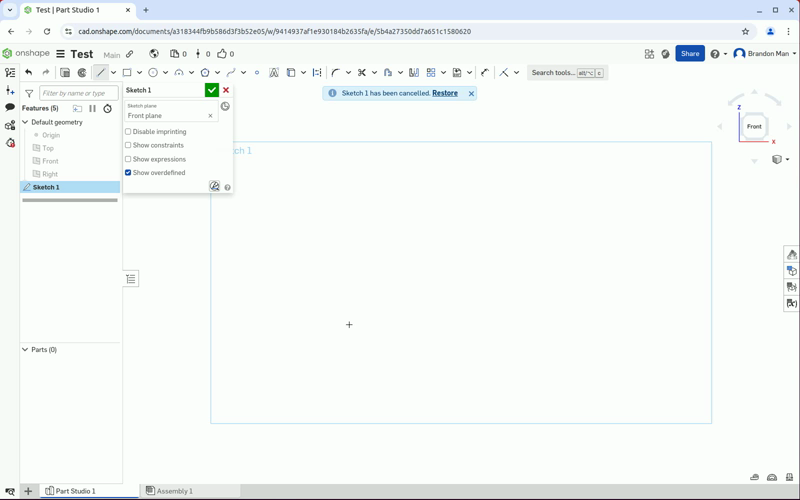
click(349, 324)
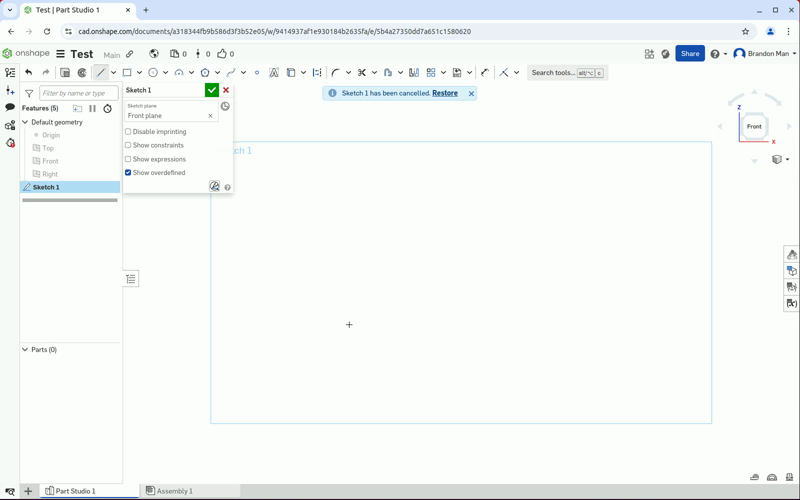
key_up(shift)
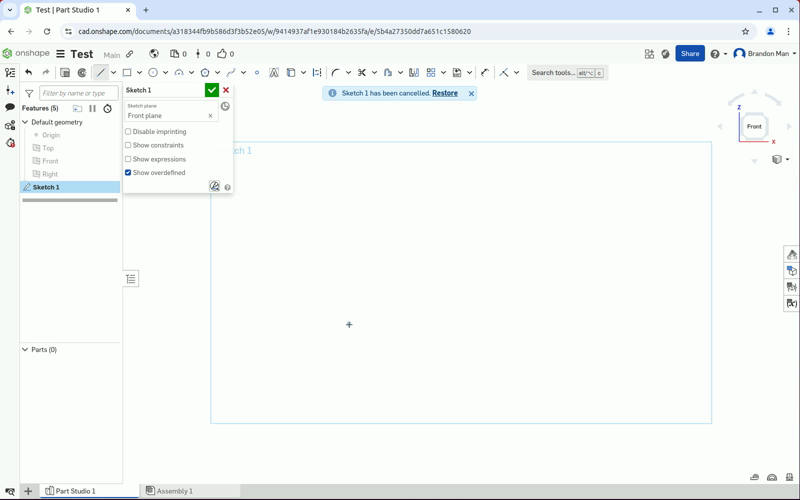
key_down(shift)
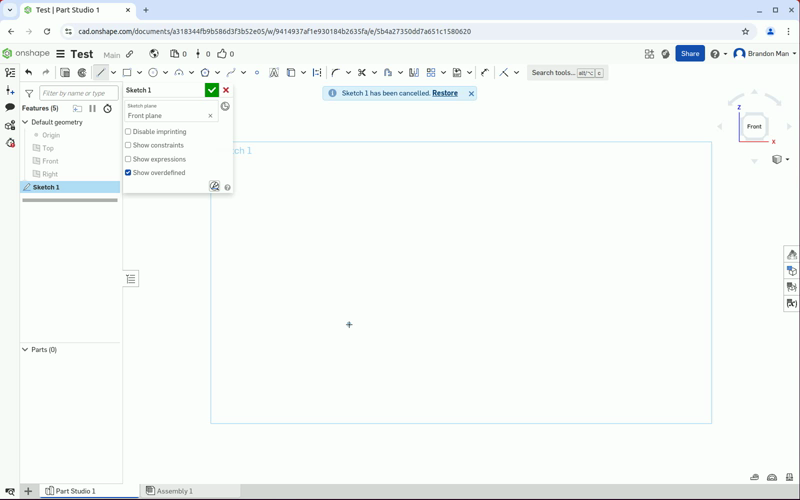
mouse_move(415, 324)
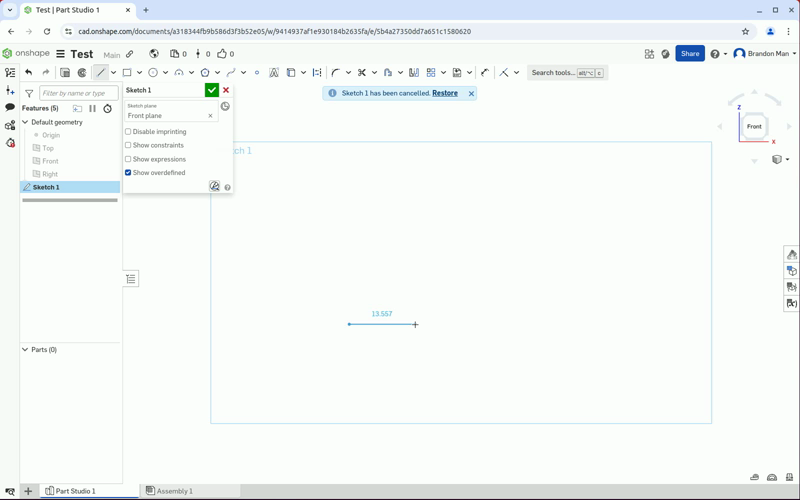
click(415, 324)
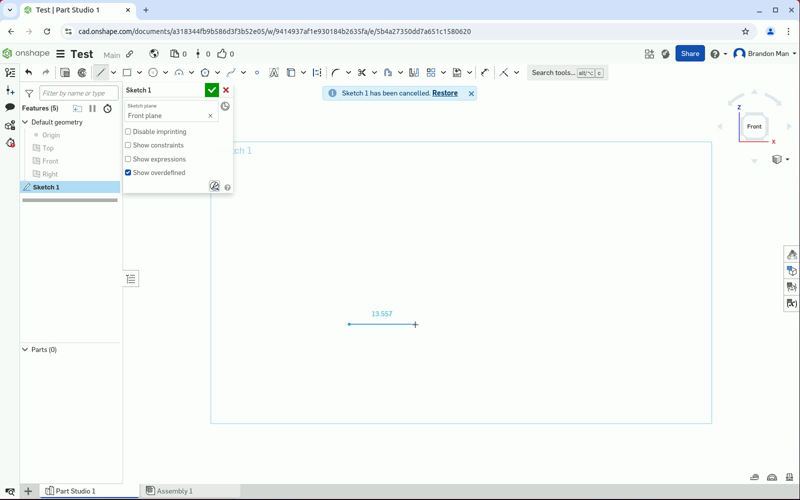
key_up(shift)
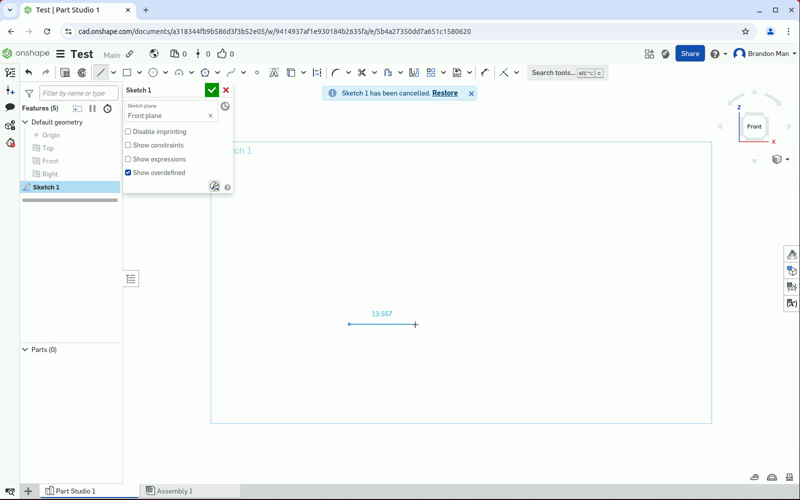
key_down(shift)
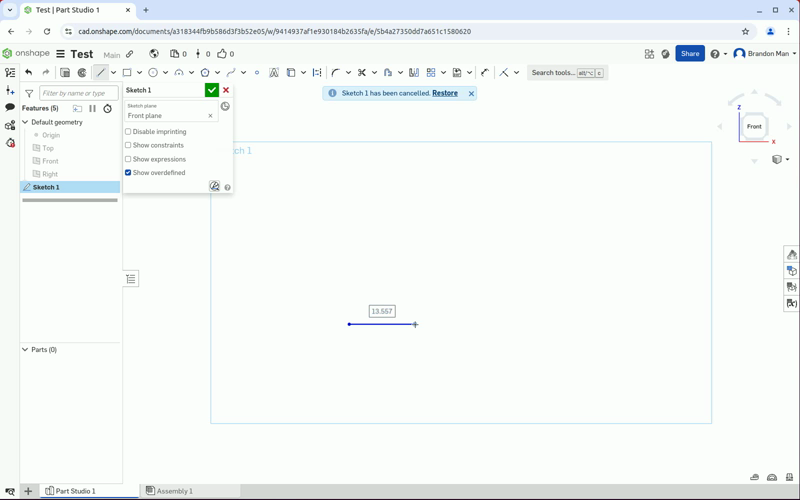
mouse_move(445, 324)
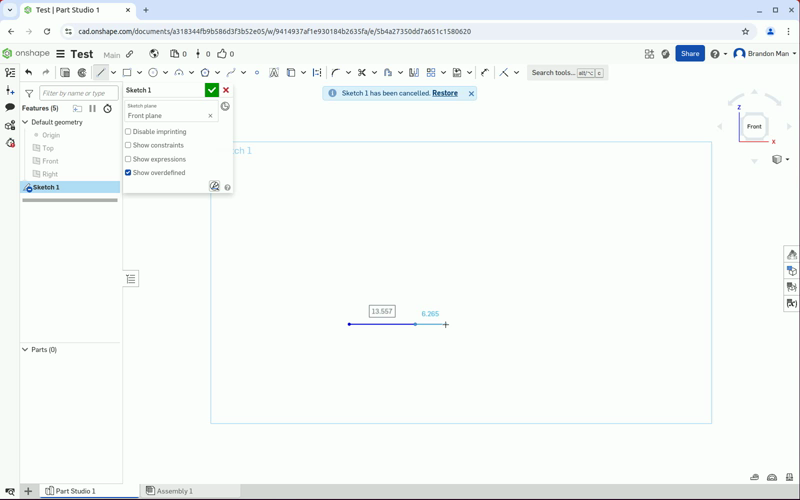
mouse_move(415, 271)
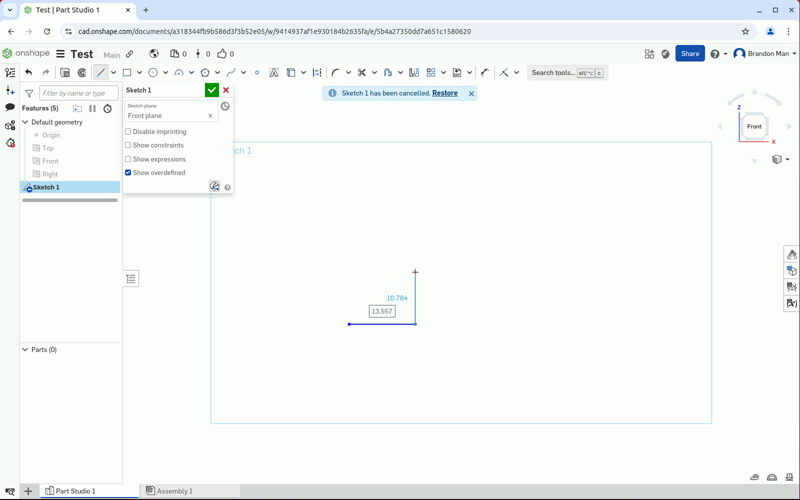
click(415, 271)
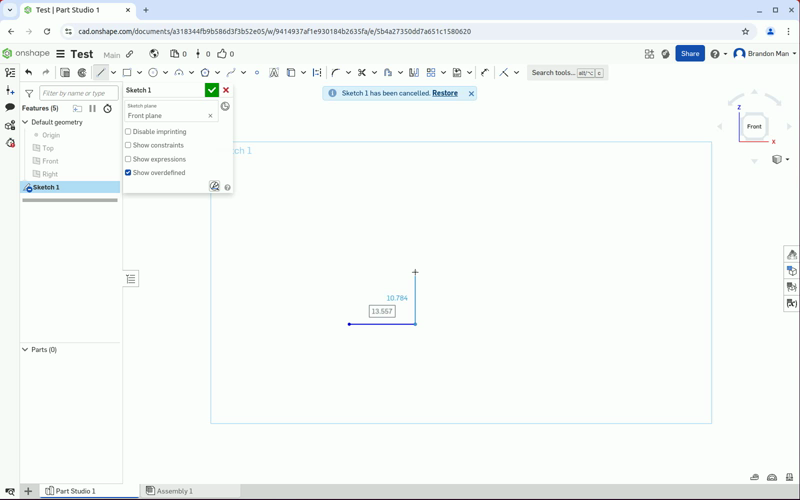
key_up(shift)
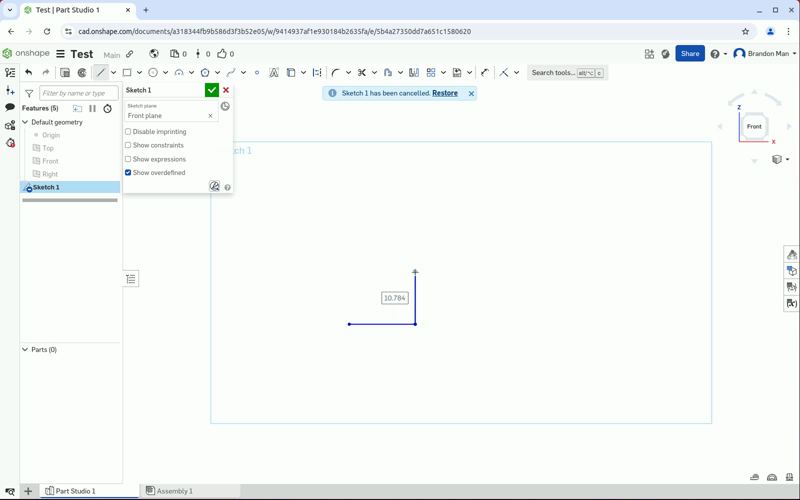
key_down(shift)
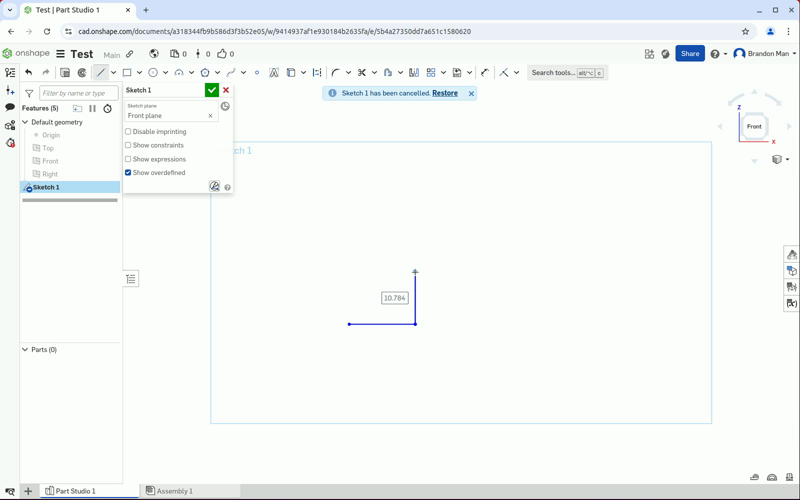
mouse_move(349, 271)
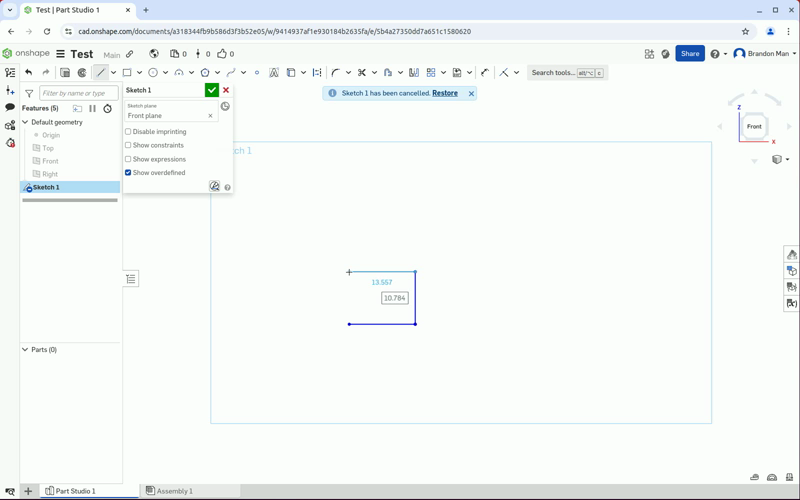
click(349, 271)
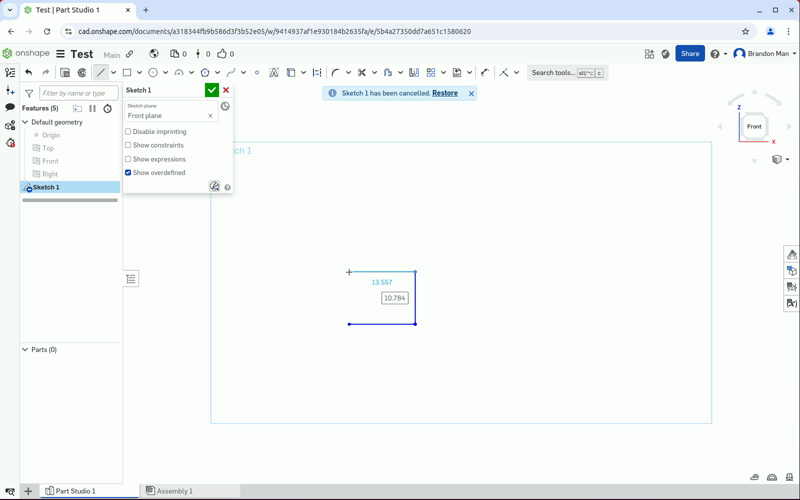
key_up(shift)
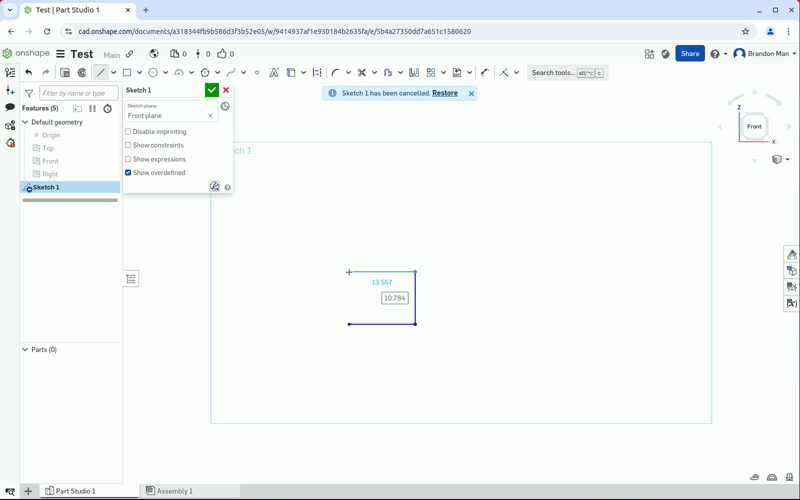
mouse_move(379, 271)
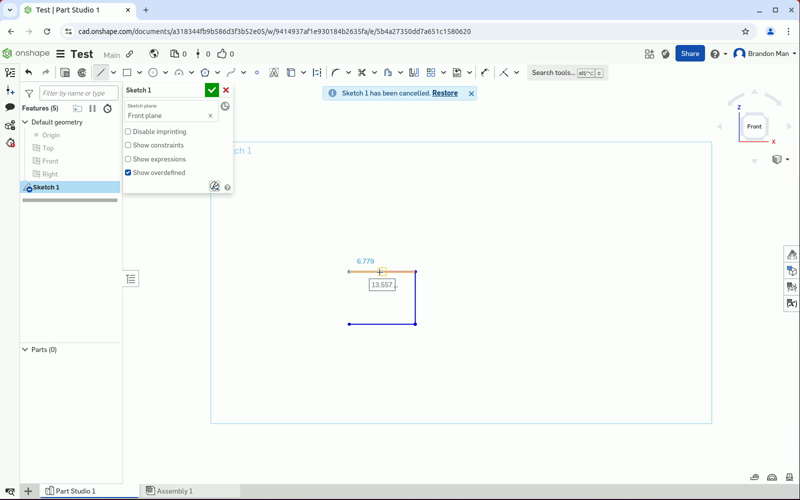
key_down(shift)
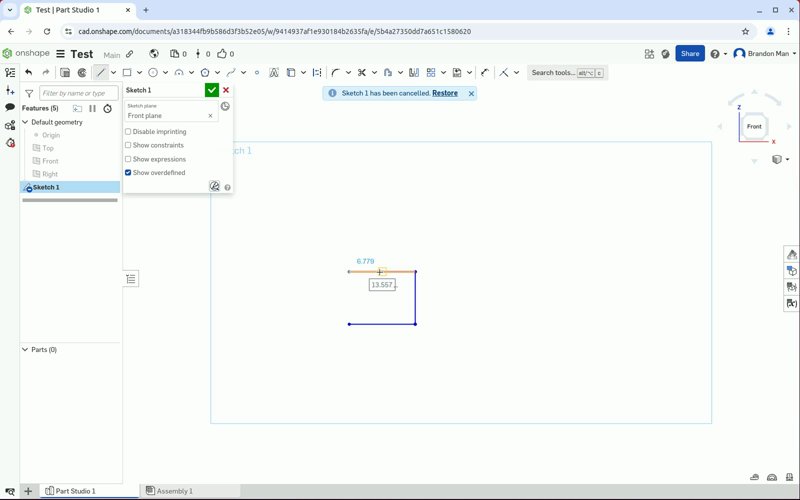
mouse_move(349, 324)
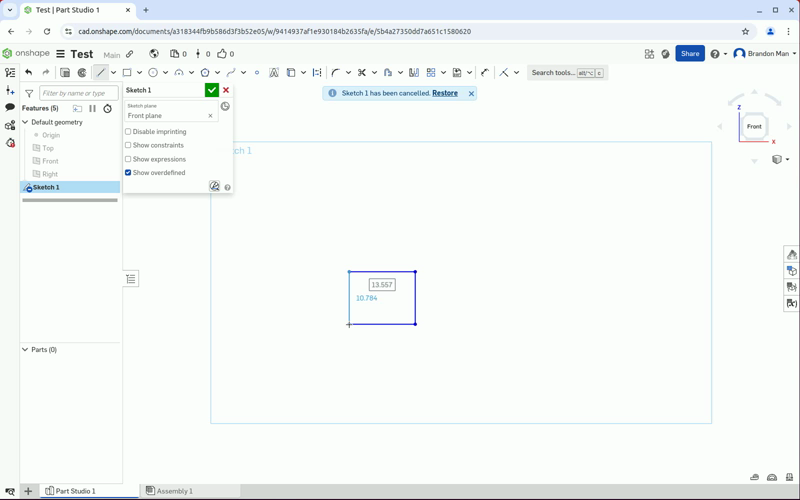
key_up(shift)
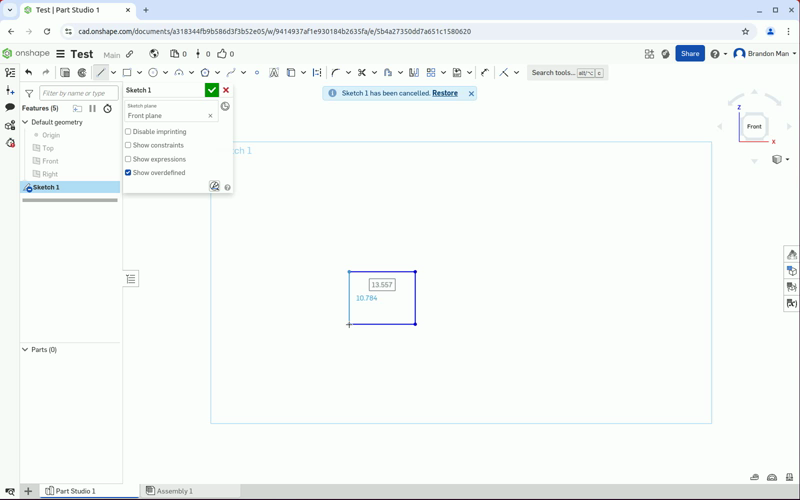
click(349, 324)
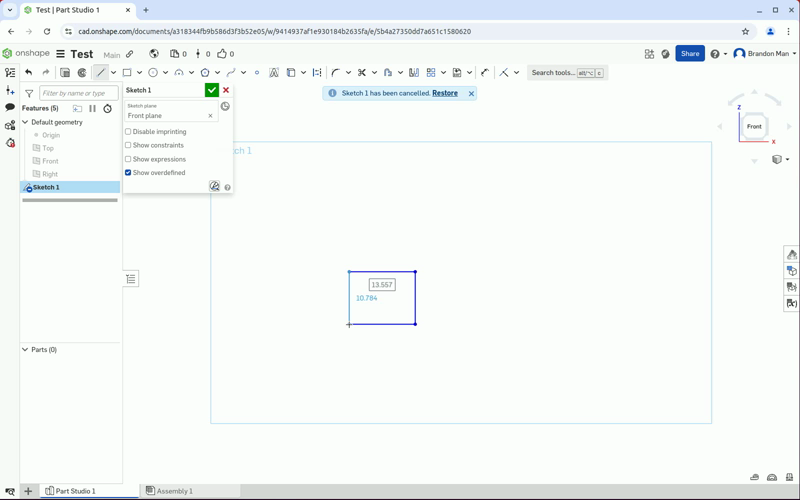
key(esc)
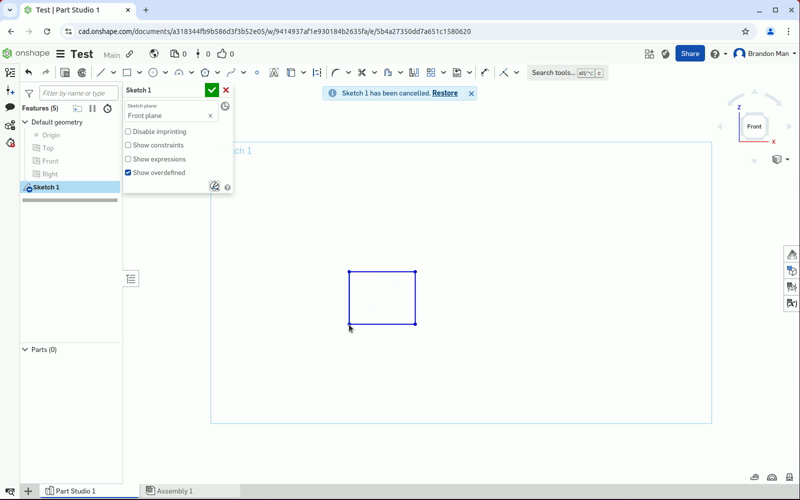
mouse_move(353, 297)
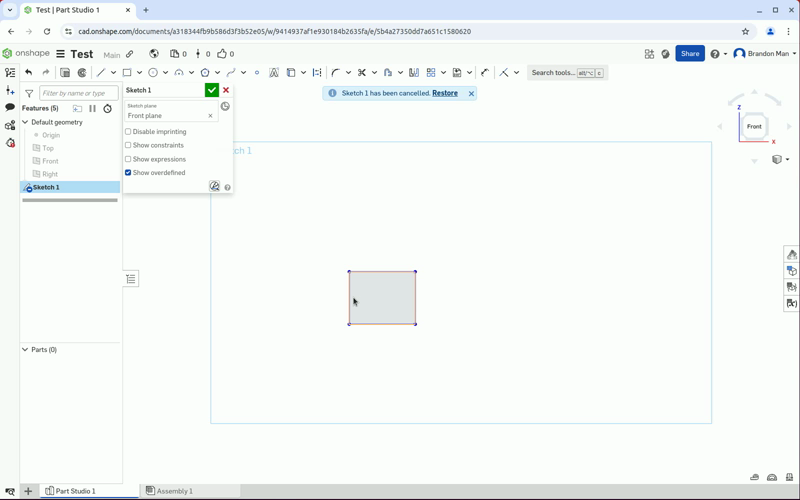
click(353, 297)
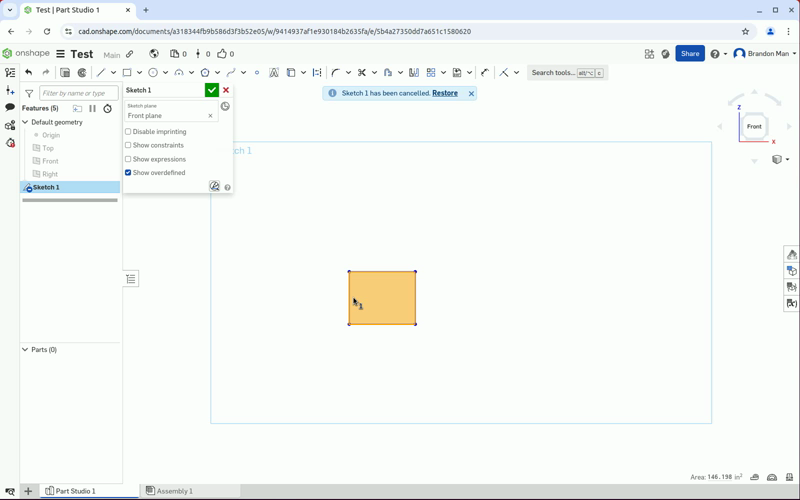
mouse_move(73, 352)
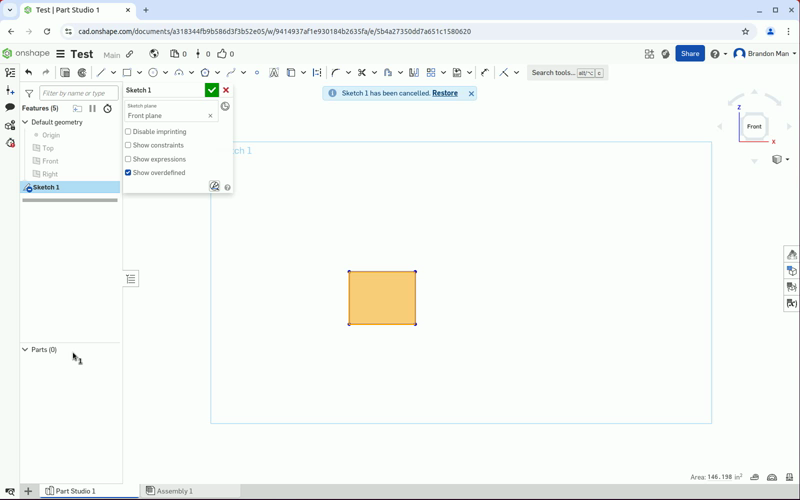
key(shift+y)
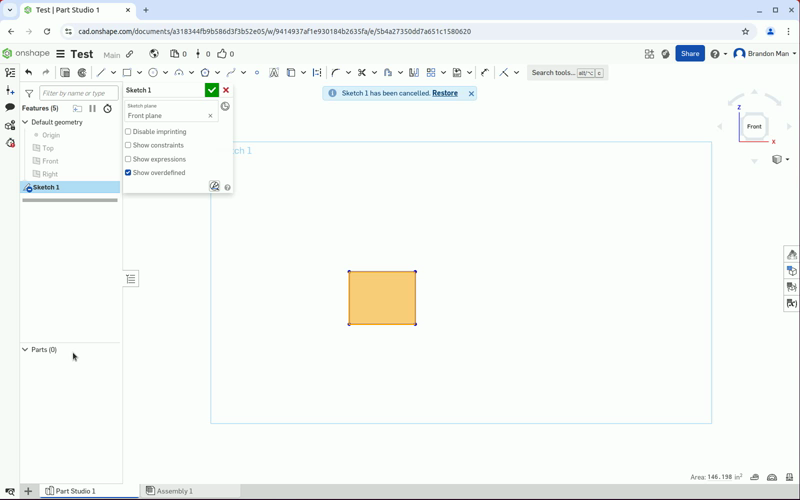
key(shift+e)
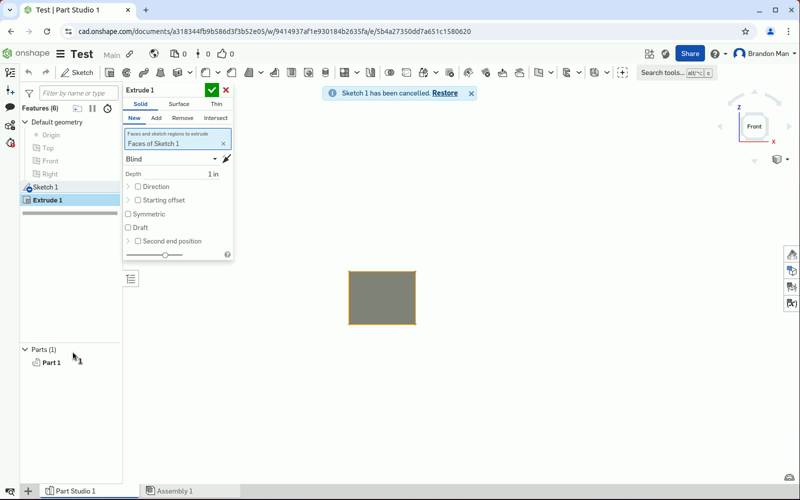
mouse_move(143, 106)
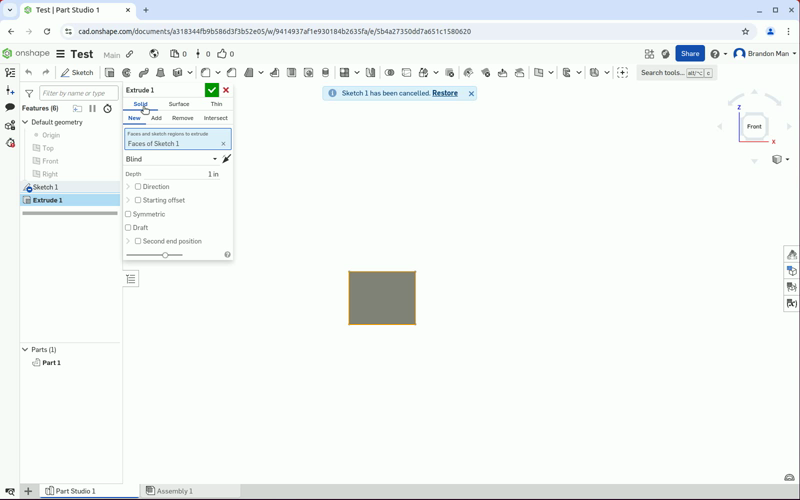
click(143, 106)
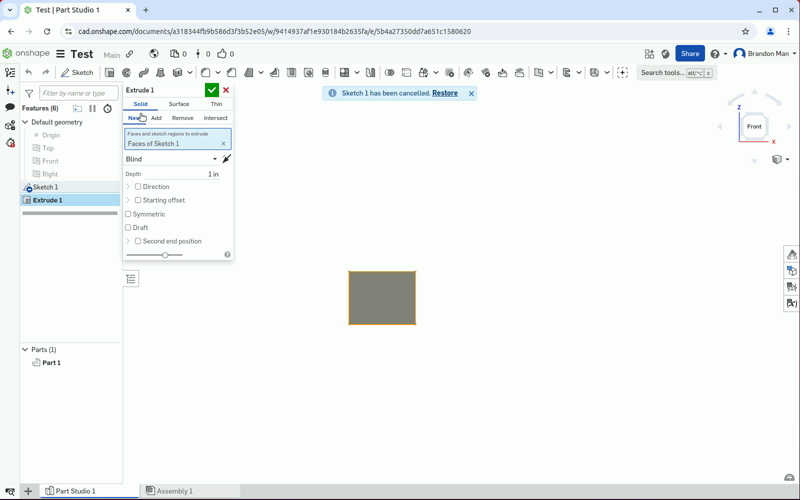
mouse_move(137, 120)
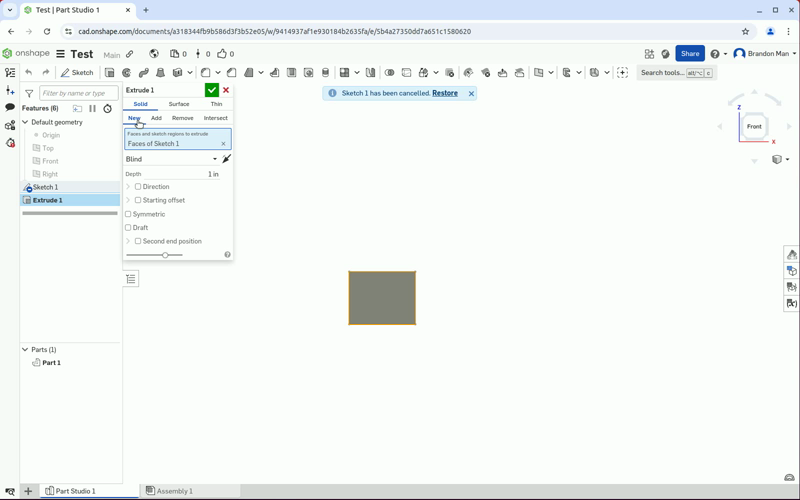
click(137, 120)
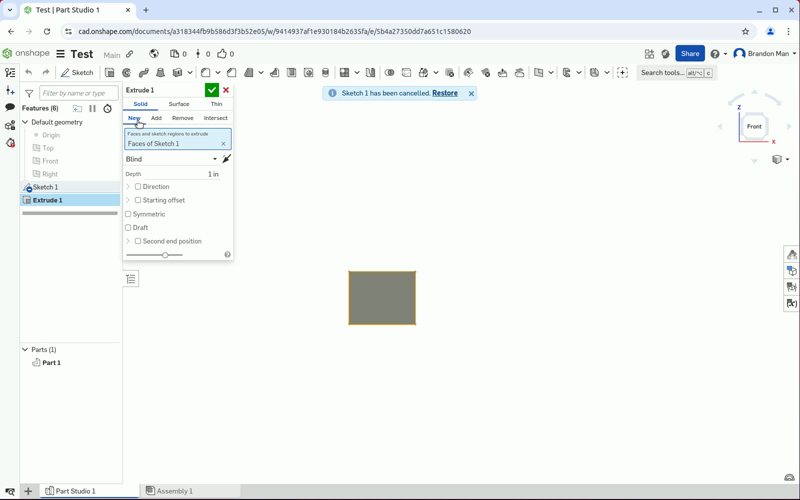
key(tab, 4)
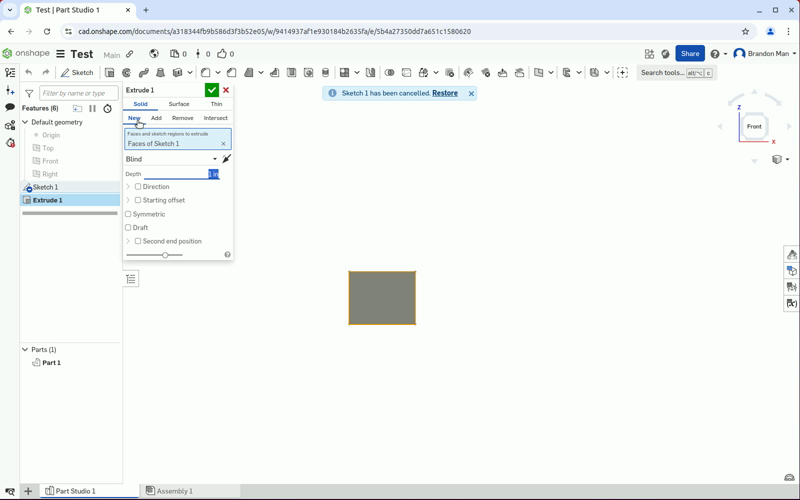
text(6.499)
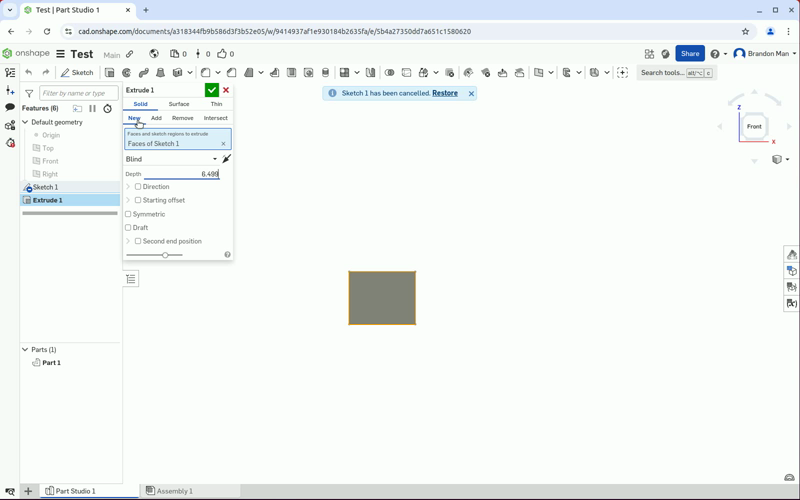
key(enter)
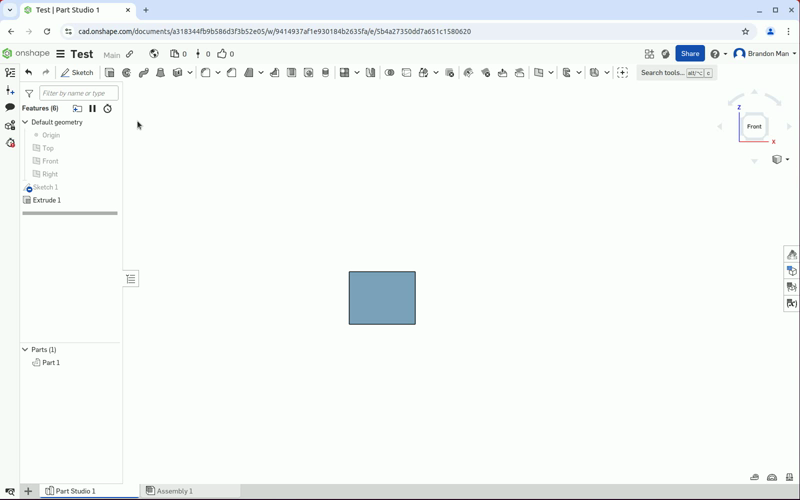
key(shift+h)
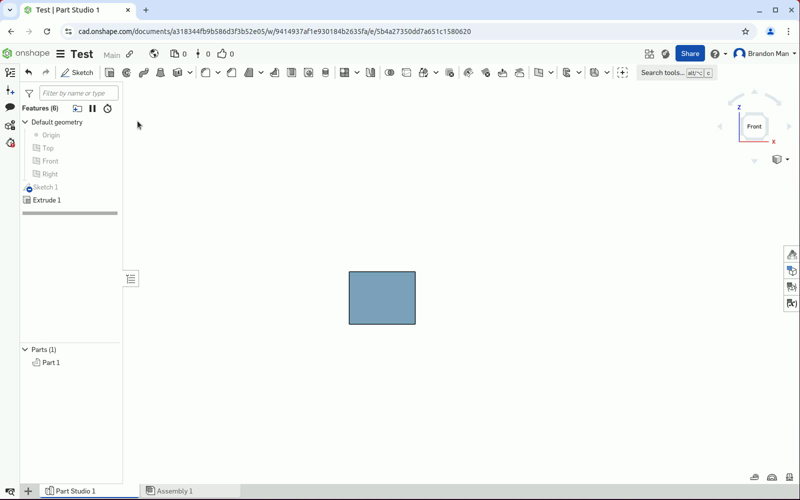
key(shift+h)
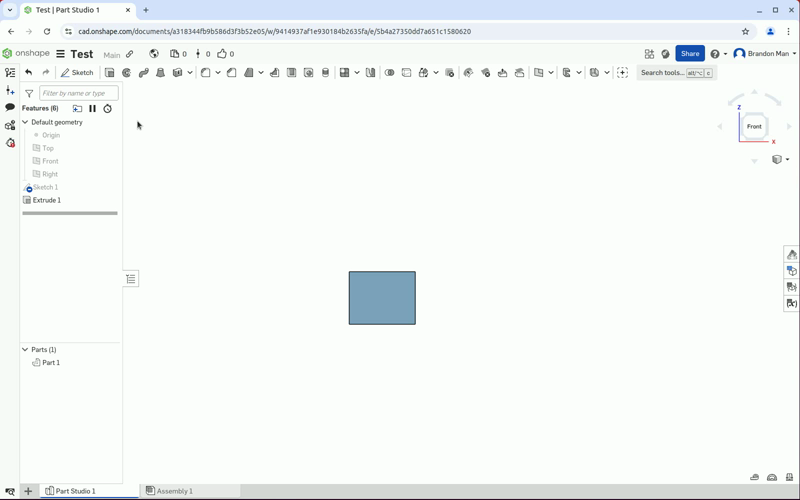
mouse_move(73, 189)
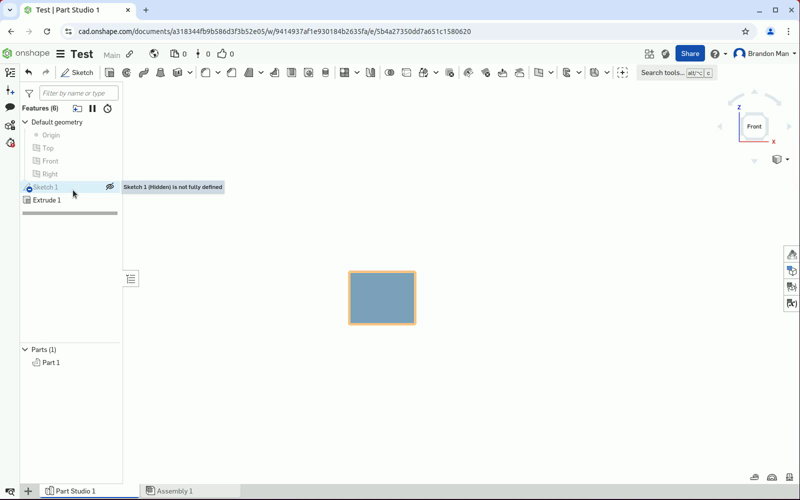
click(73, 189)
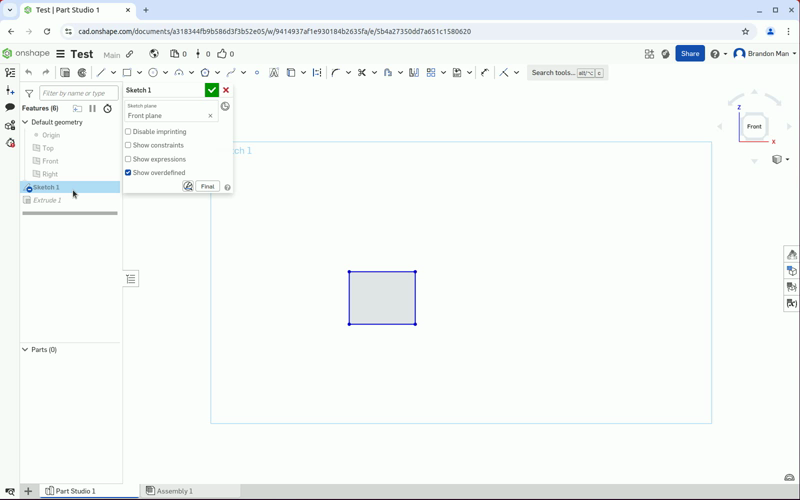
mouse_move(229, 92)
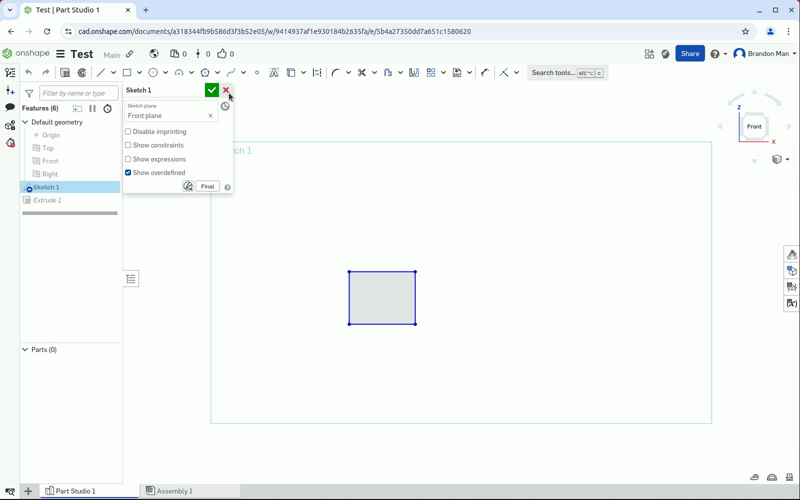
click(229, 92)
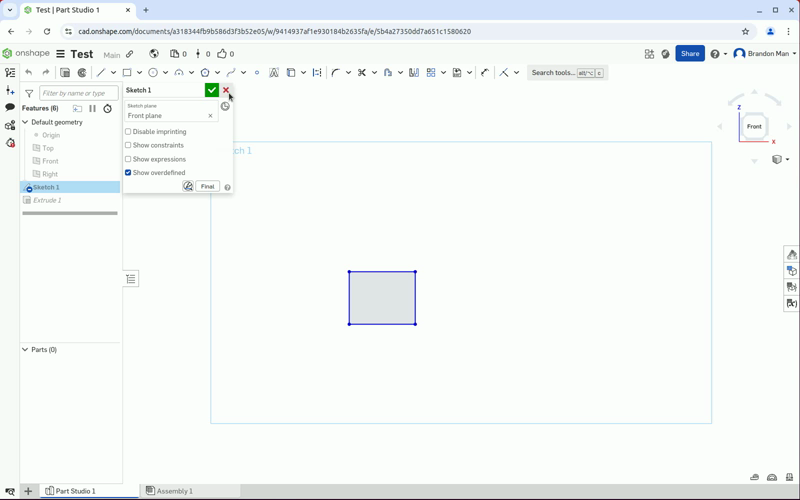
key(shift+s)
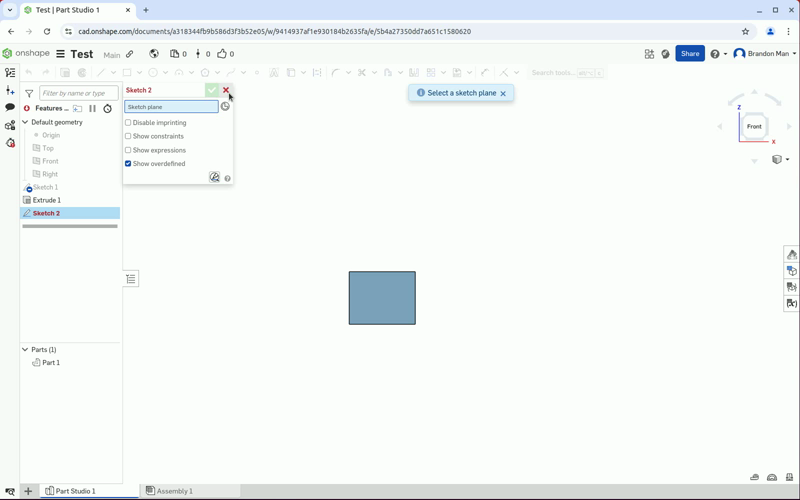
mouse_move(73, 163)
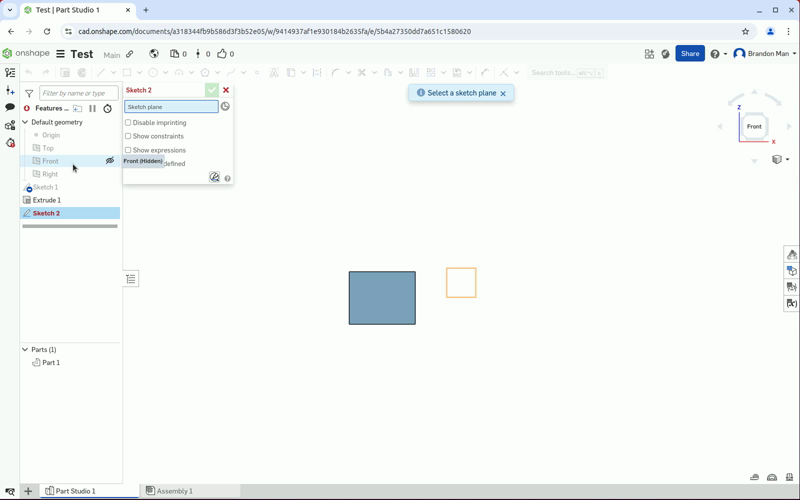
click(73, 163)
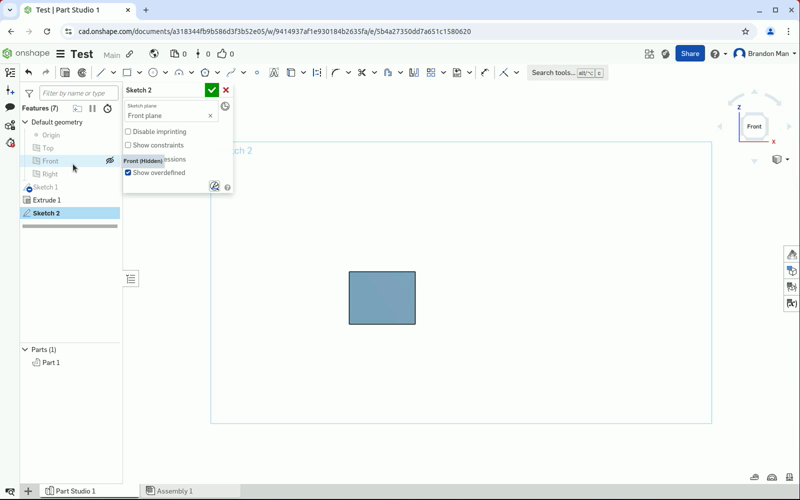
mouse_move(73, 352)
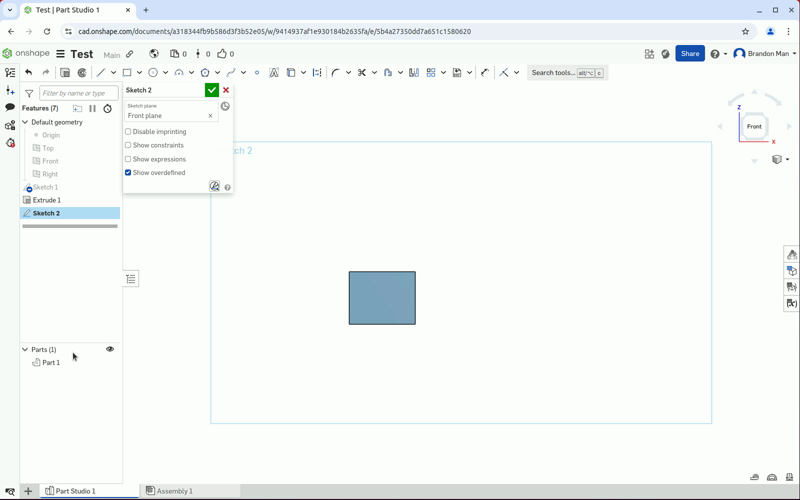
key(y)
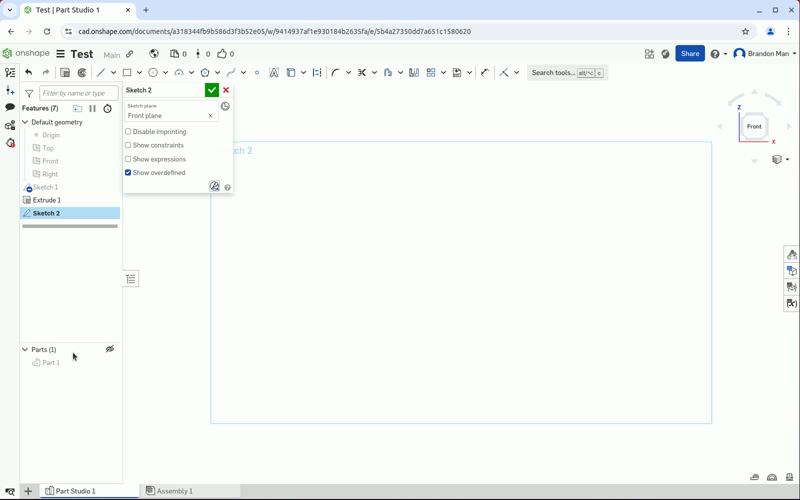
key(l)
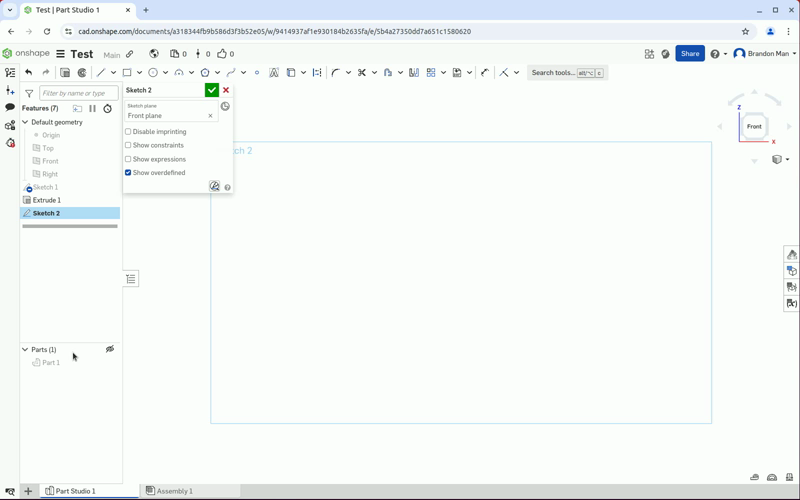
key_down(shift)
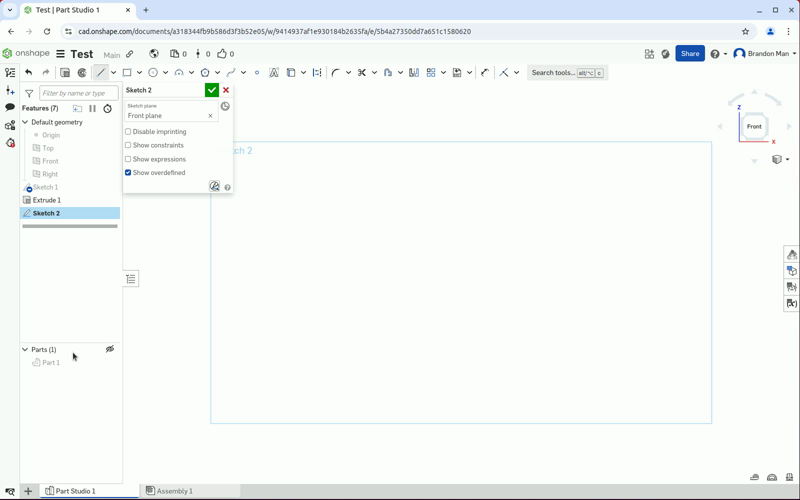
mouse_move(348, 258)
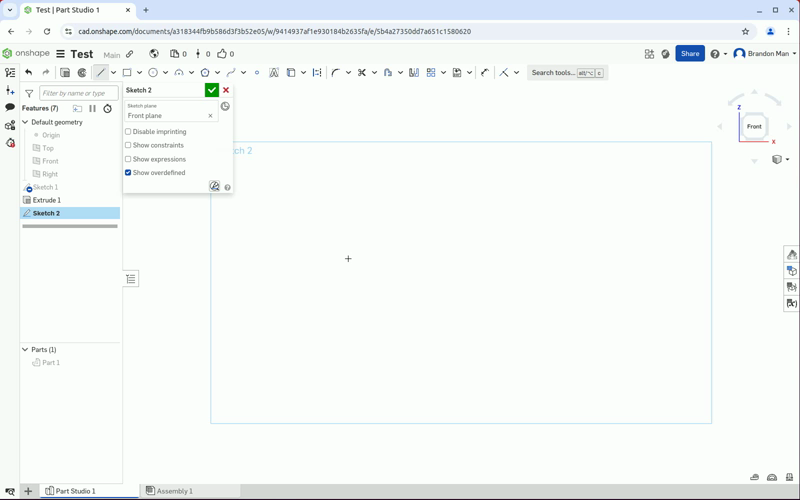
click(348, 258)
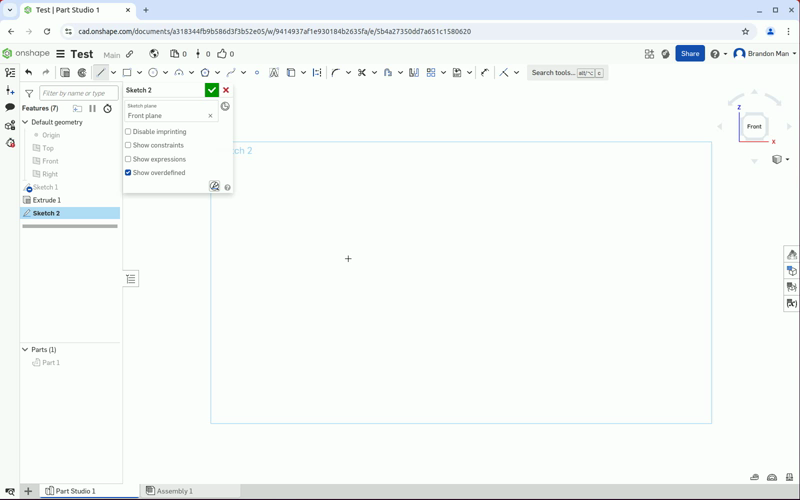
key_up(shift)
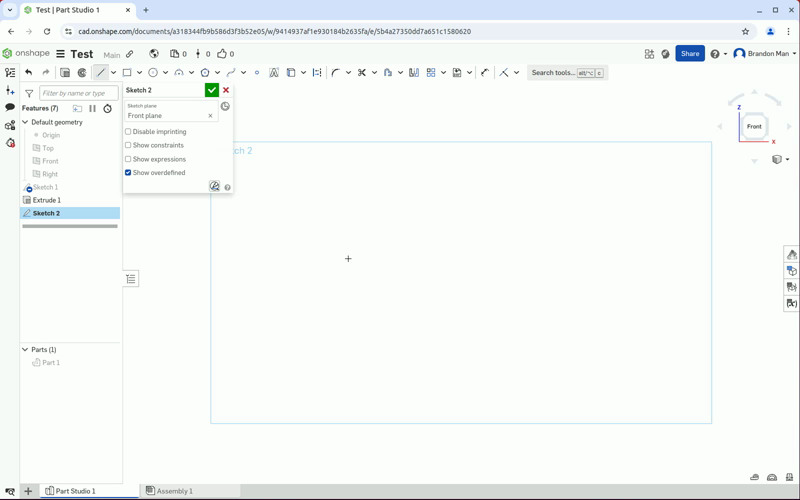
key_down(shift)
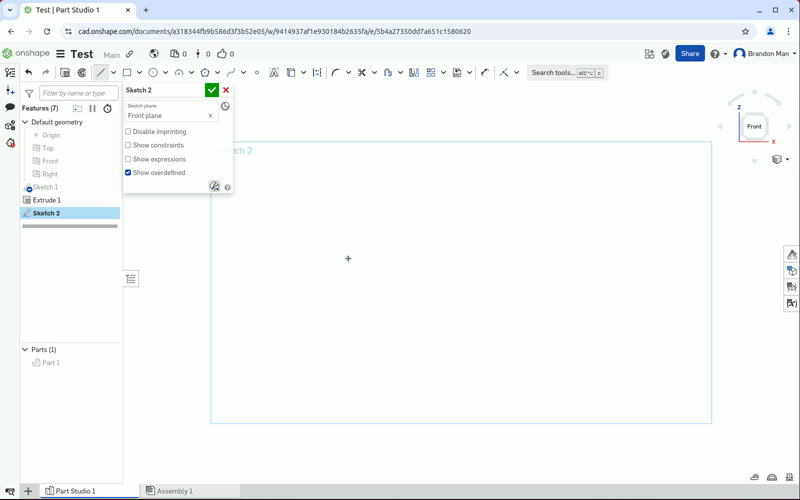
mouse_move(417, 258)
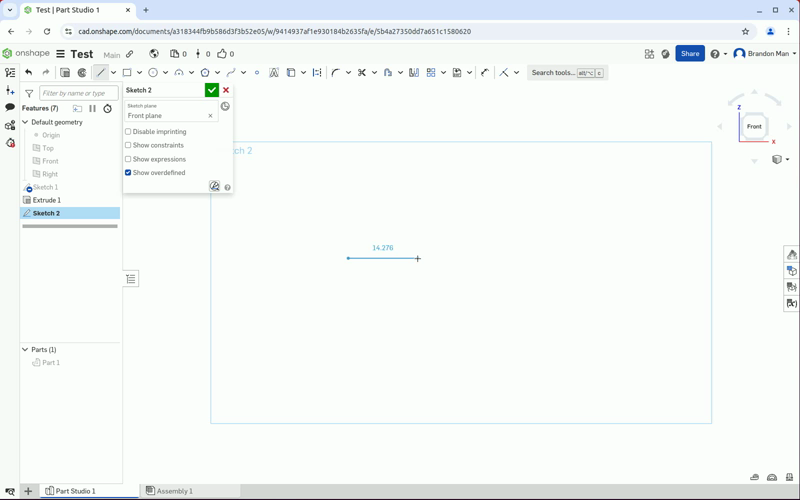
click(417, 258)
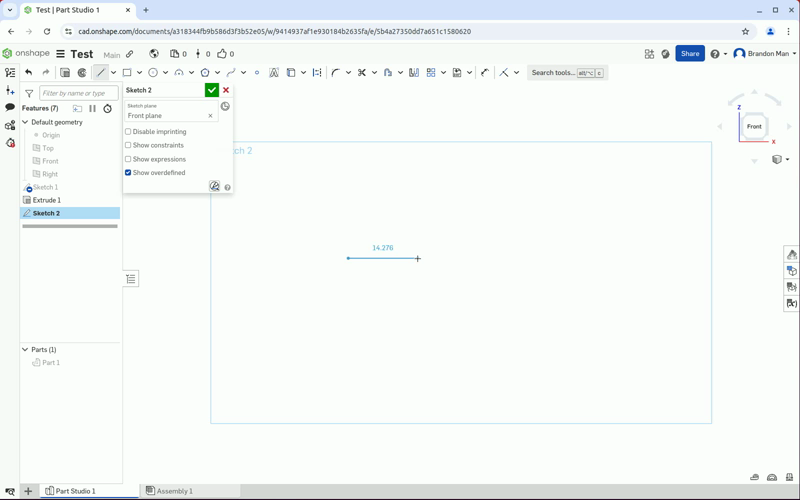
key_up(shift)
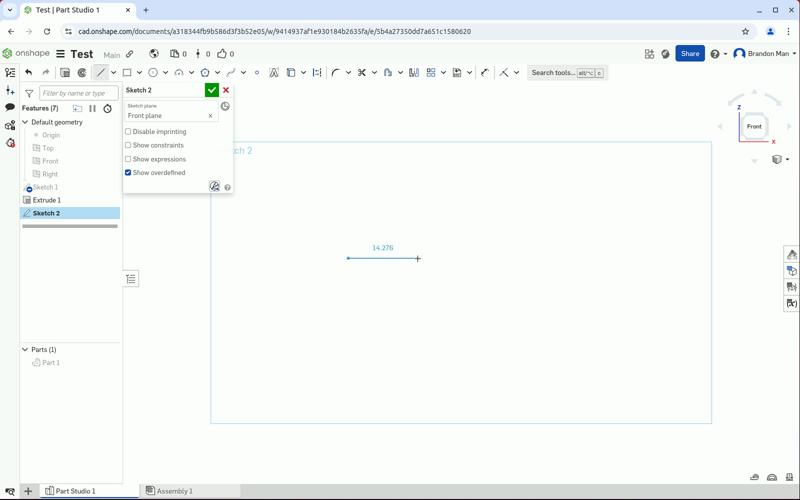
key_down(shift)
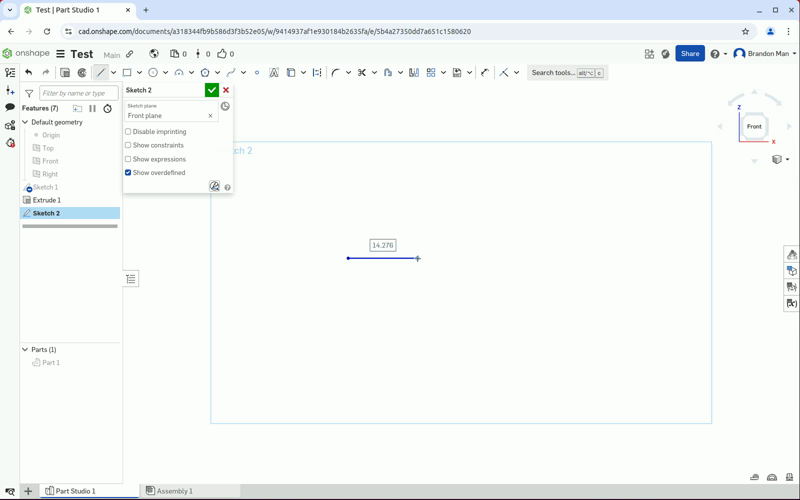
mouse_move(447, 258)
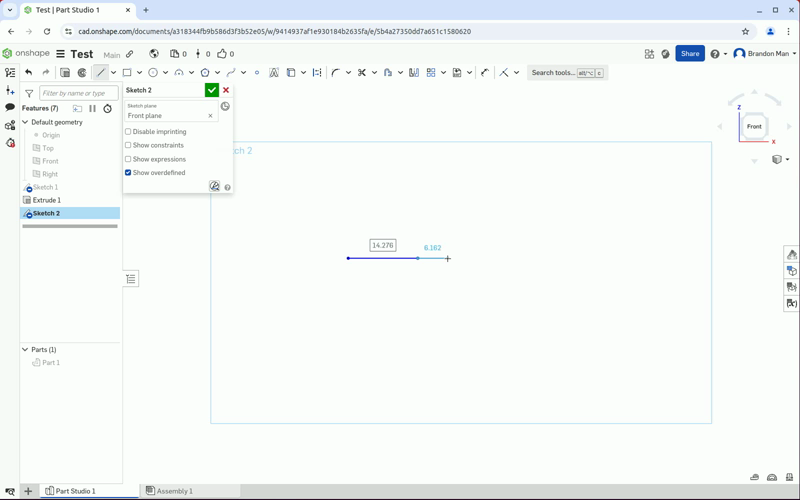
mouse_move(417, 211)
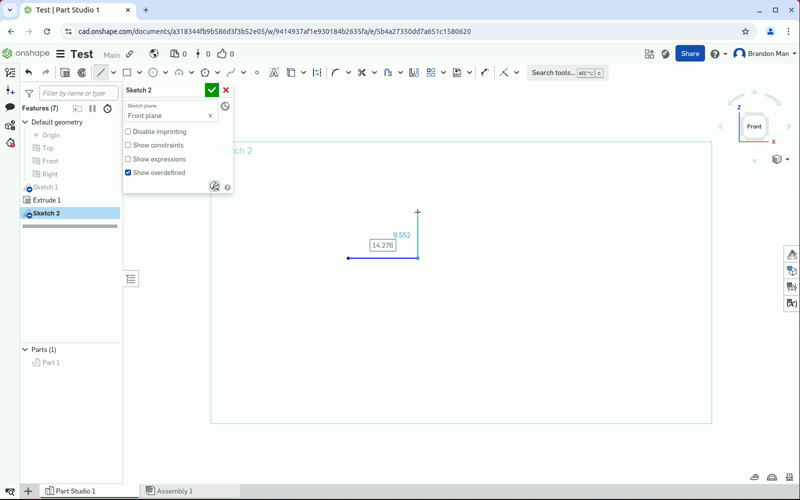
click(417, 211)
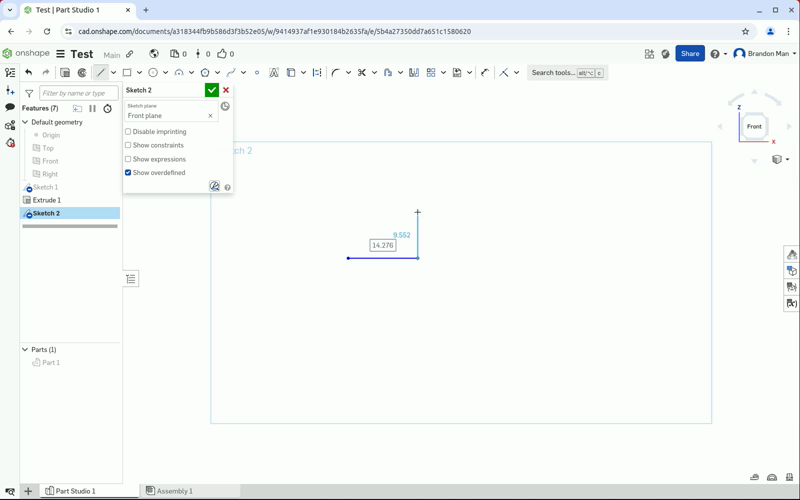
key_up(shift)
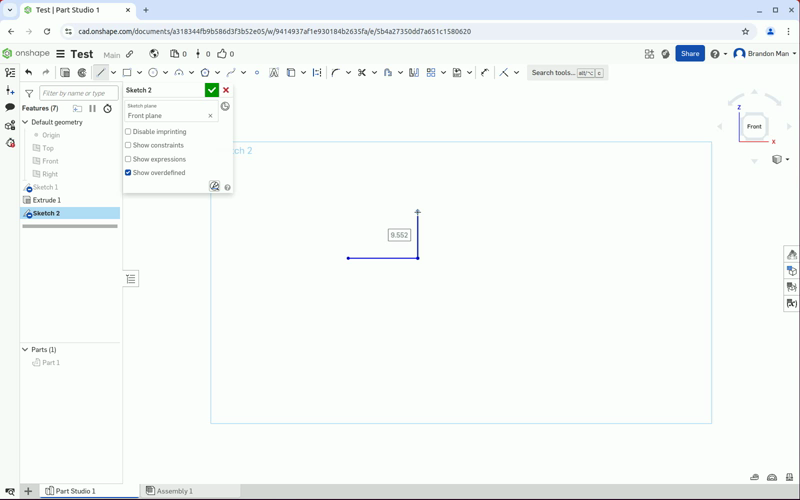
key_down(shift)
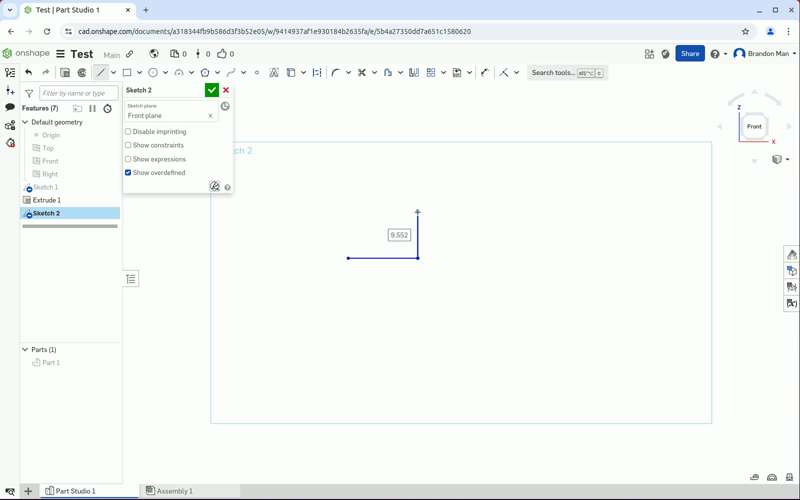
mouse_move(348, 211)
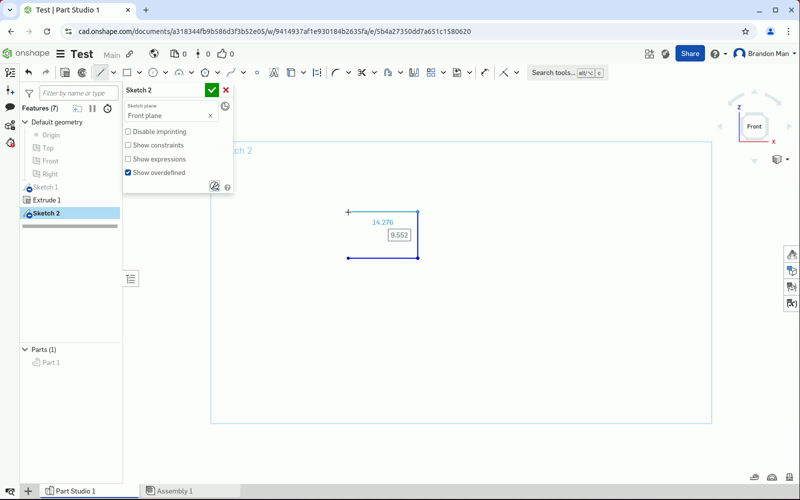
click(348, 211)
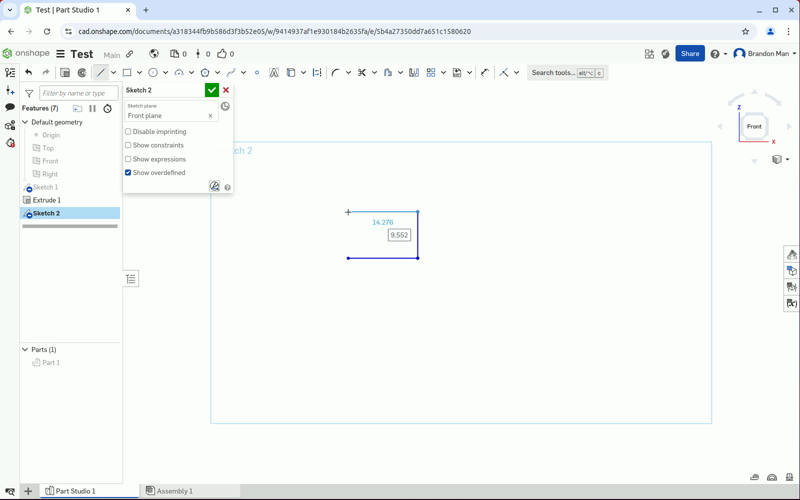
key_up(shift)
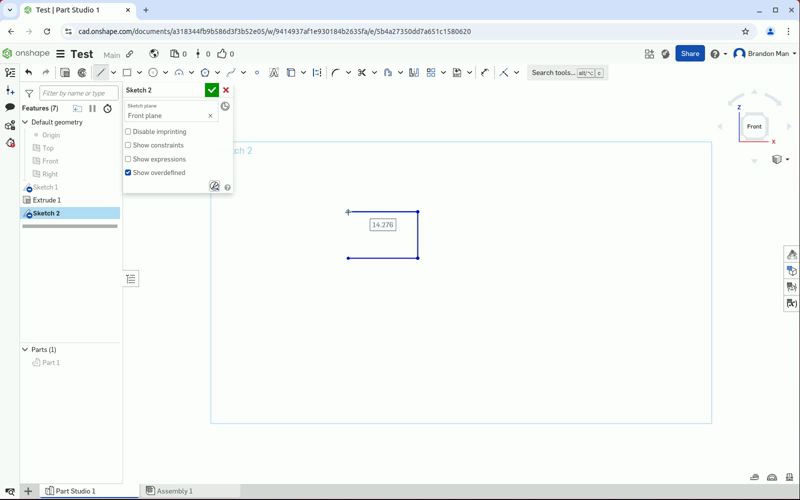
mouse_move(378, 211)
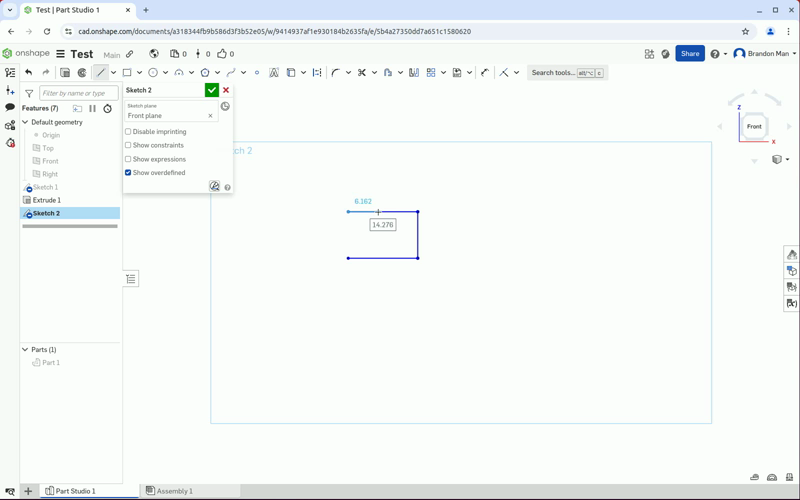
key_down(shift)
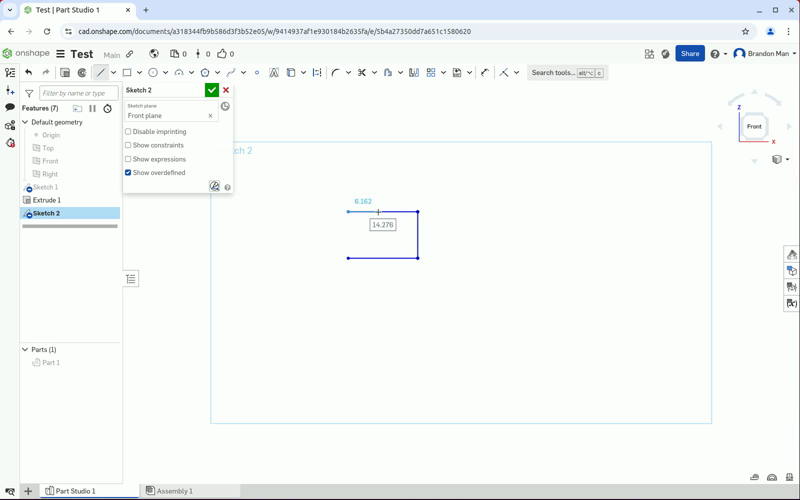
mouse_move(348, 258)
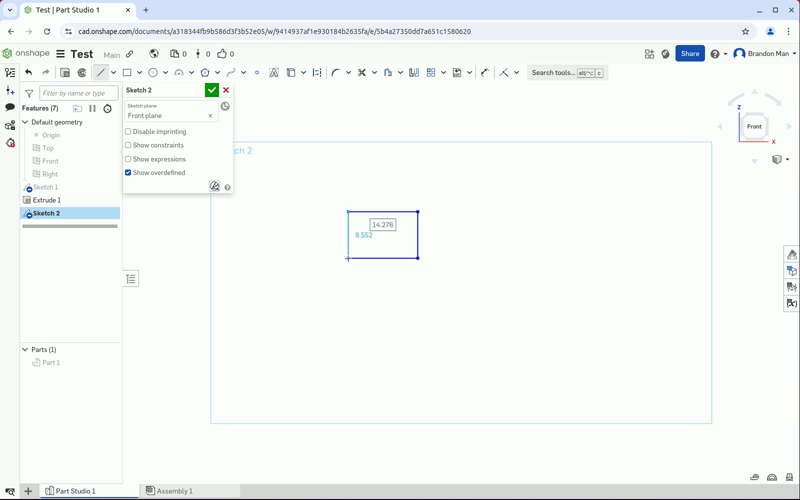
key_up(shift)
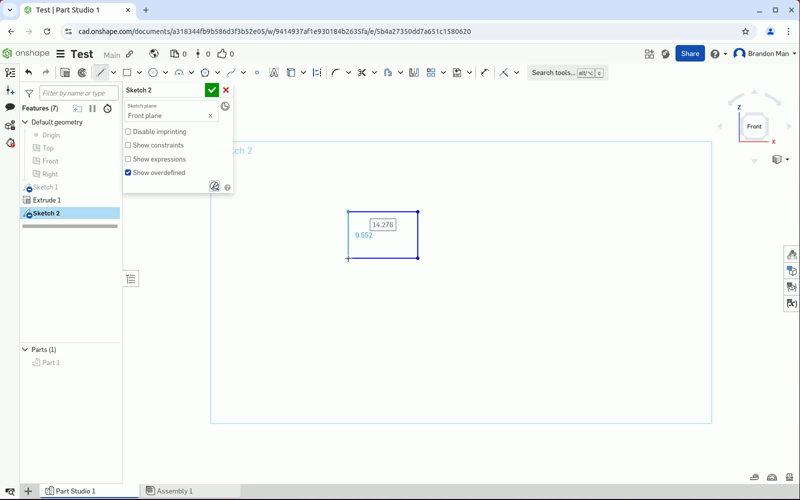
click(348, 258)
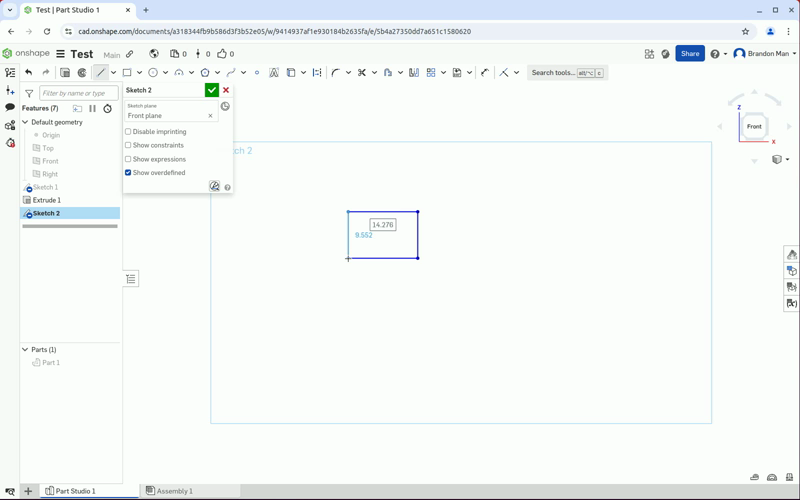
key(esc)
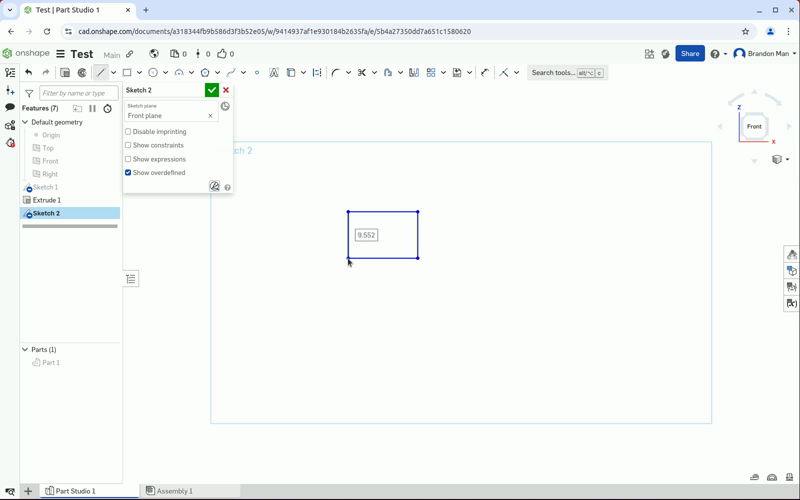
mouse_move(370, 244)
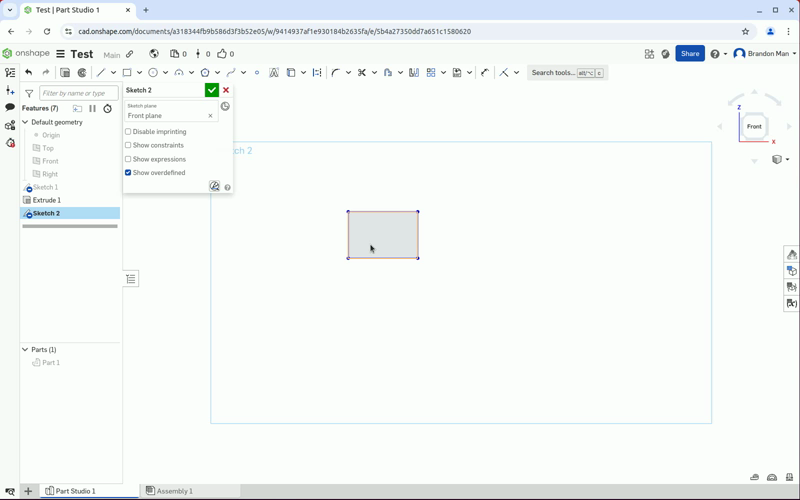
click(370, 244)
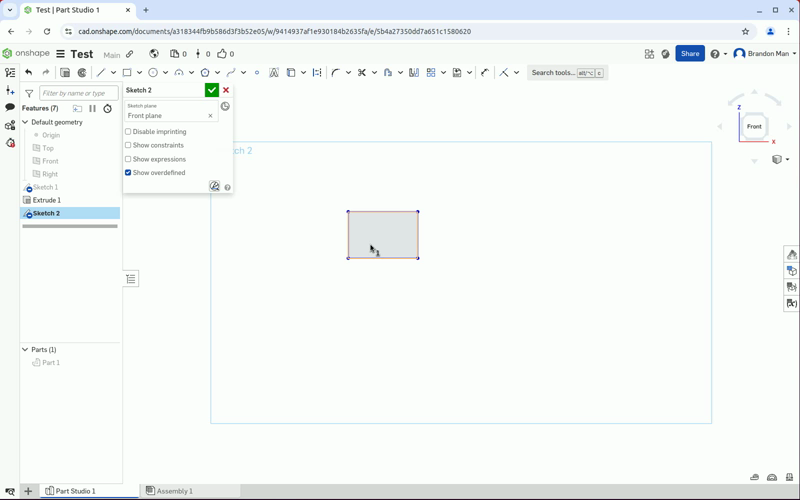
mouse_move(73, 352)
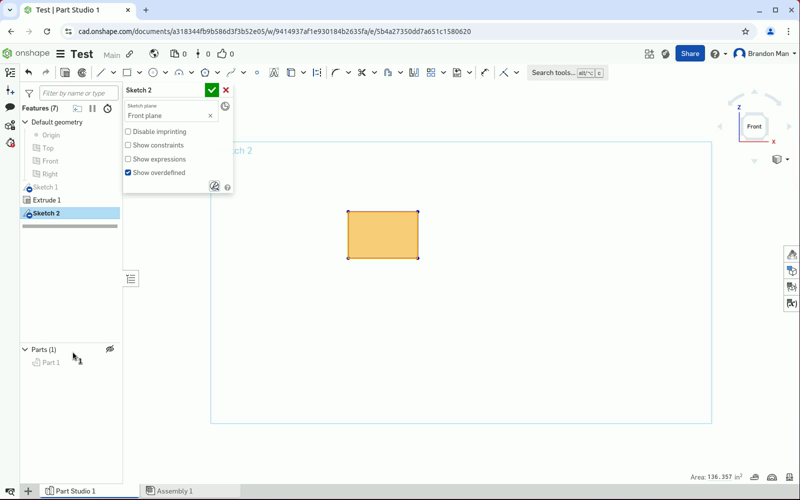
key(shift+y)
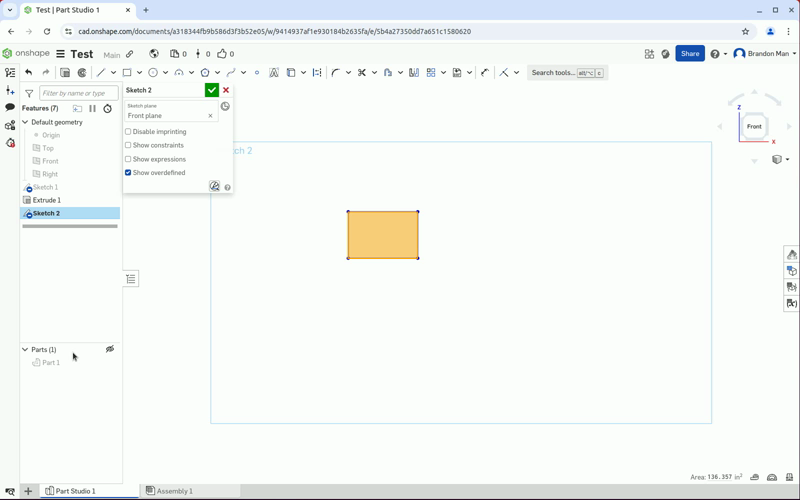
key(shift+e)
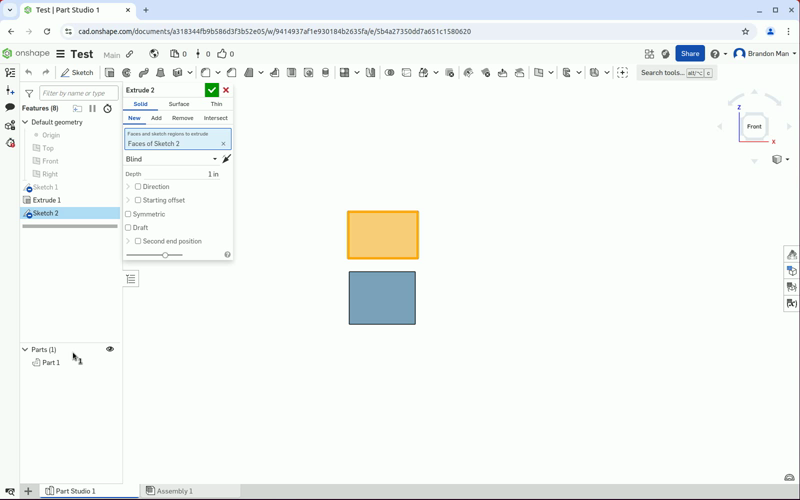
mouse_move(143, 106)
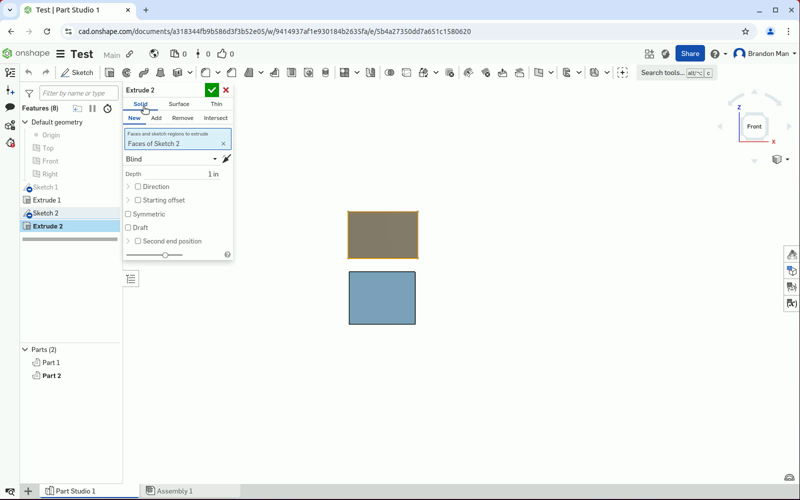
click(143, 106)
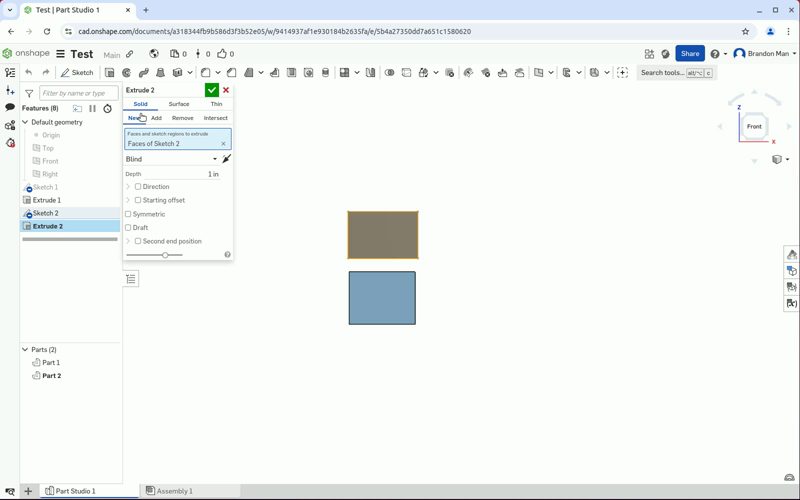
mouse_move(137, 120)
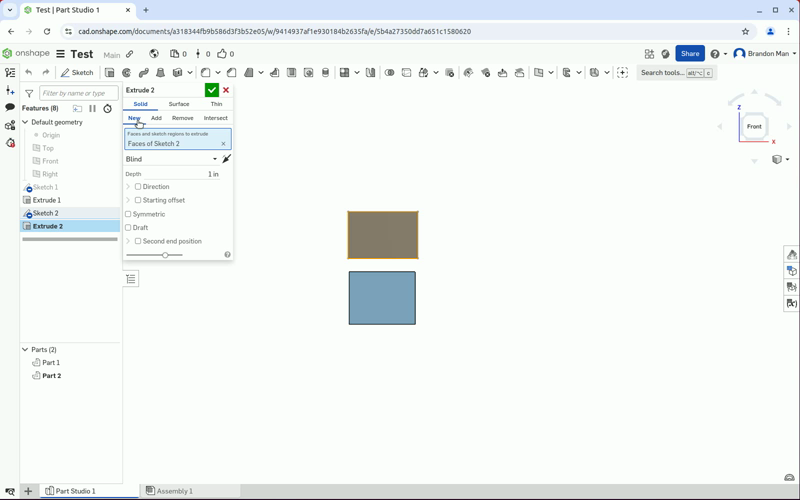
click(137, 120)
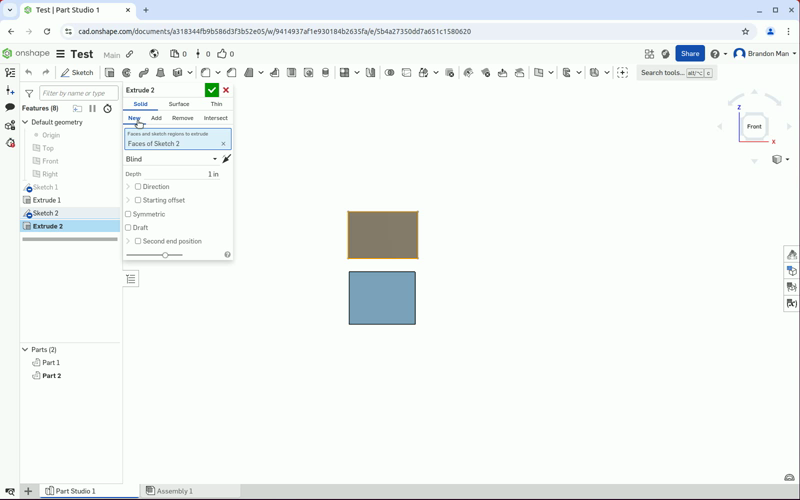
key(tab, 4)
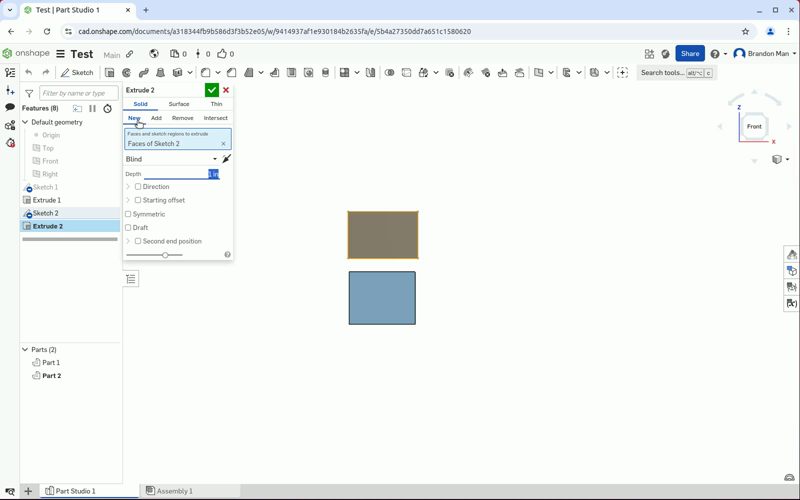
text(6.499)
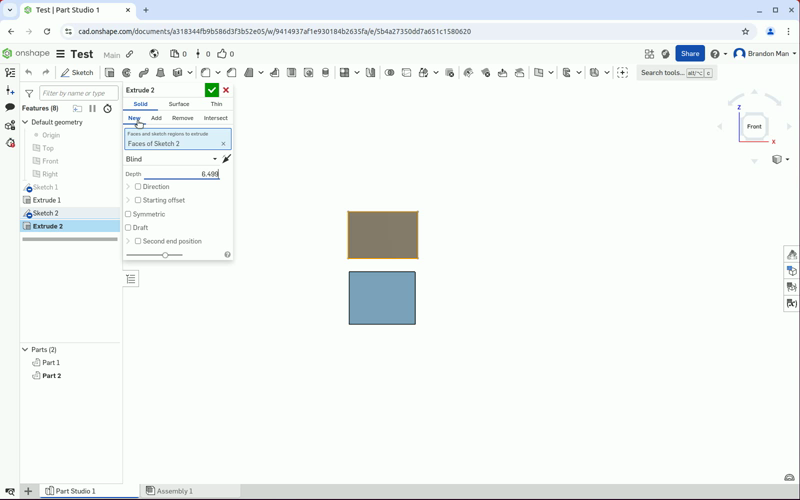
key(enter)
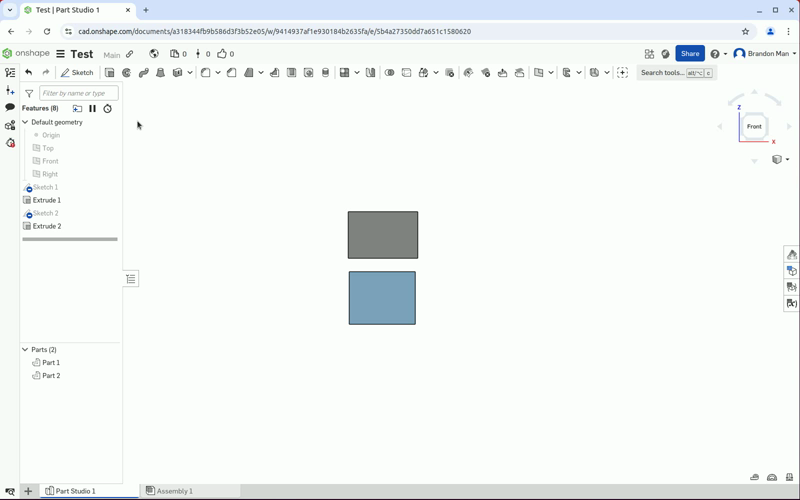
key(shift+h)
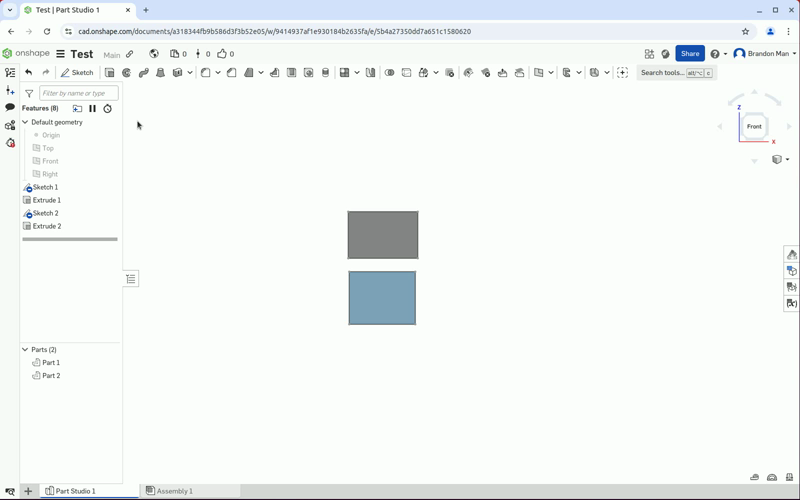
key(shift+h)
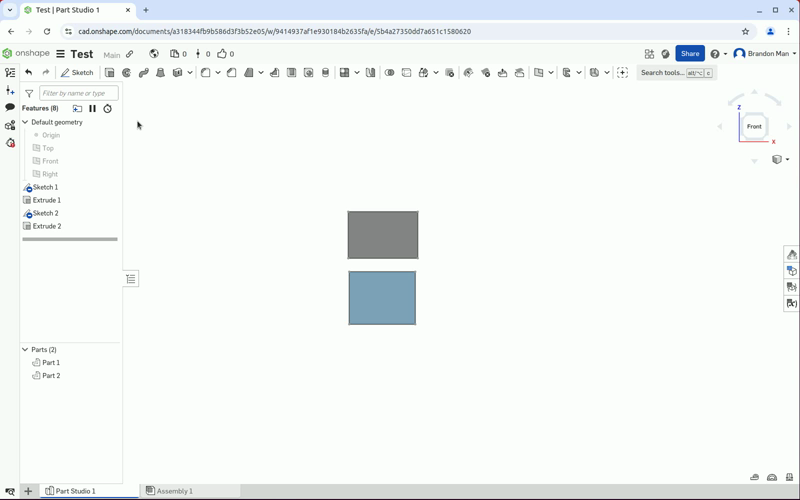
key(shift+7)
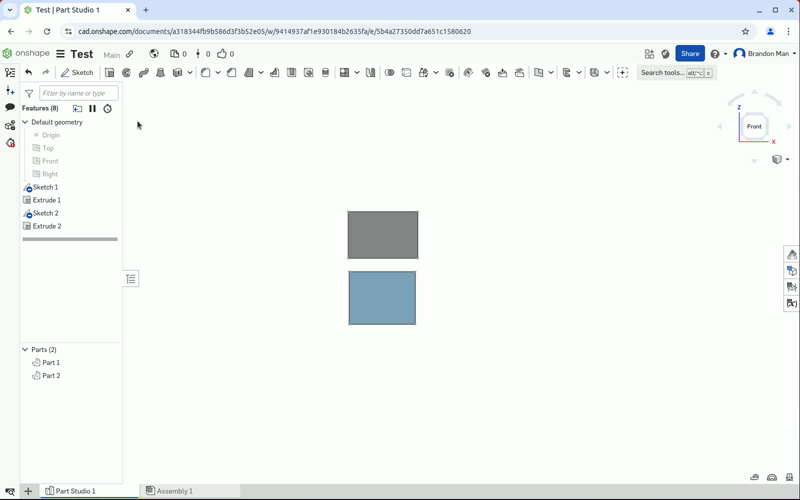
key(left, 2)
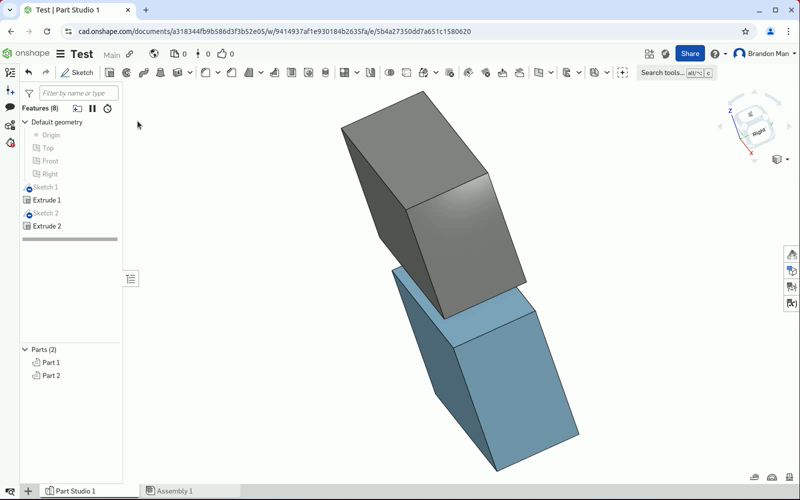
key(down, 2)
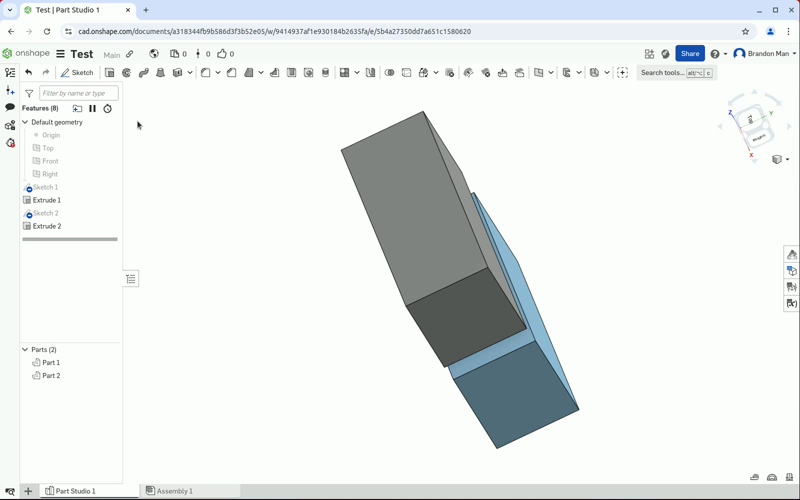
key(up, 2)
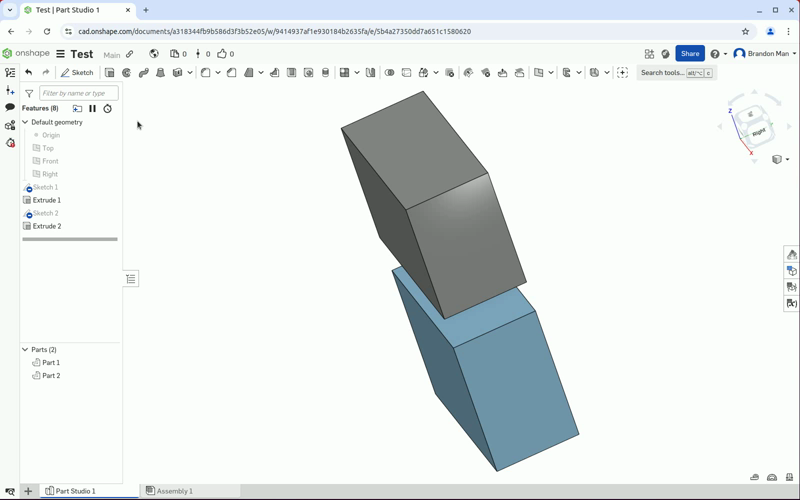
key(right, 2)
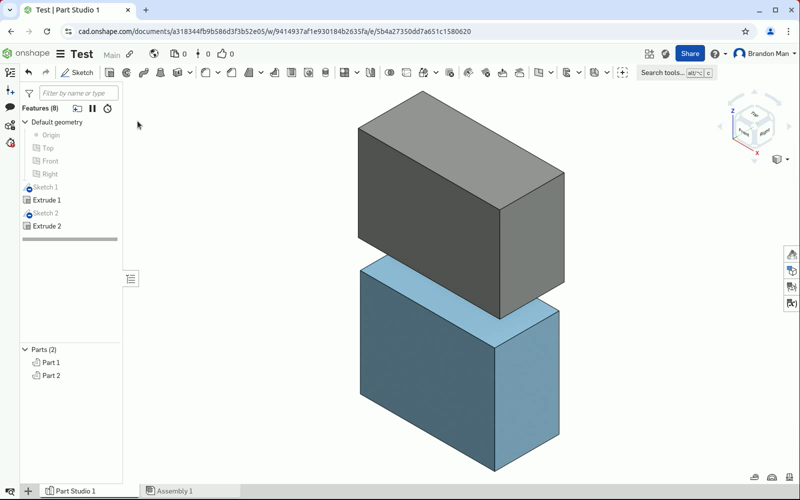
mouse_move(73, 189)
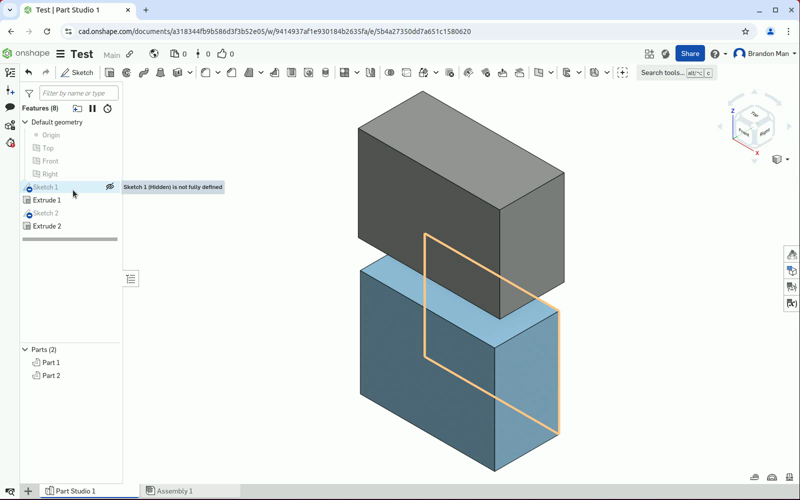
click(73, 189)